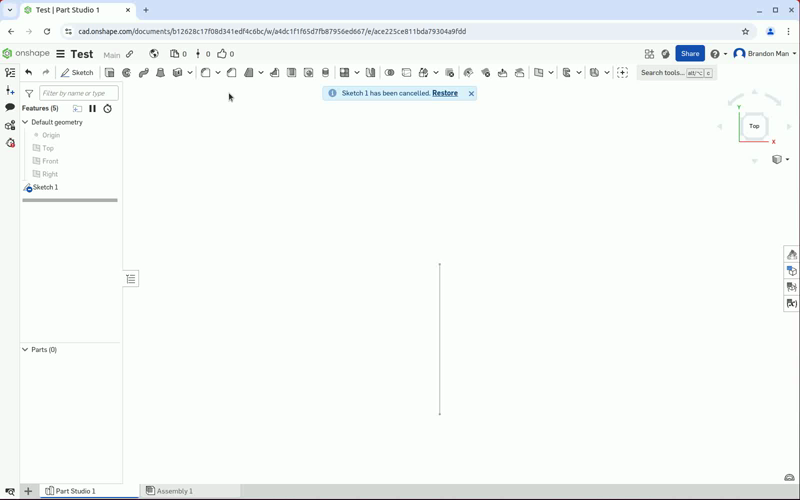
key(shift+h)
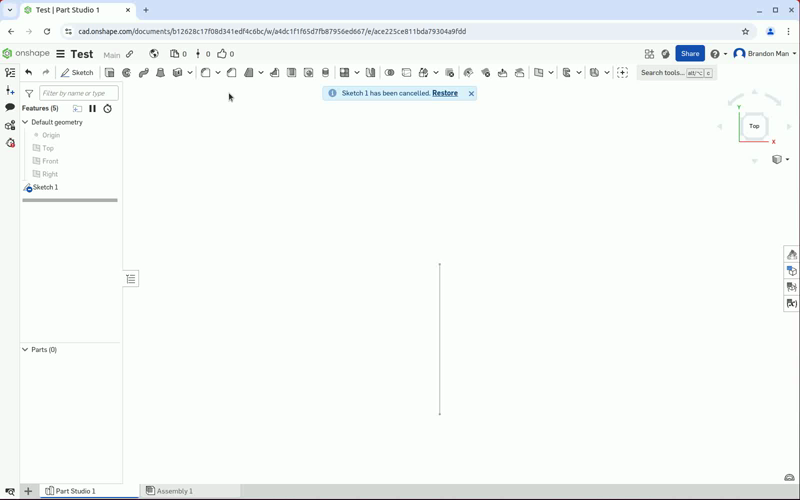
key(shift+s)
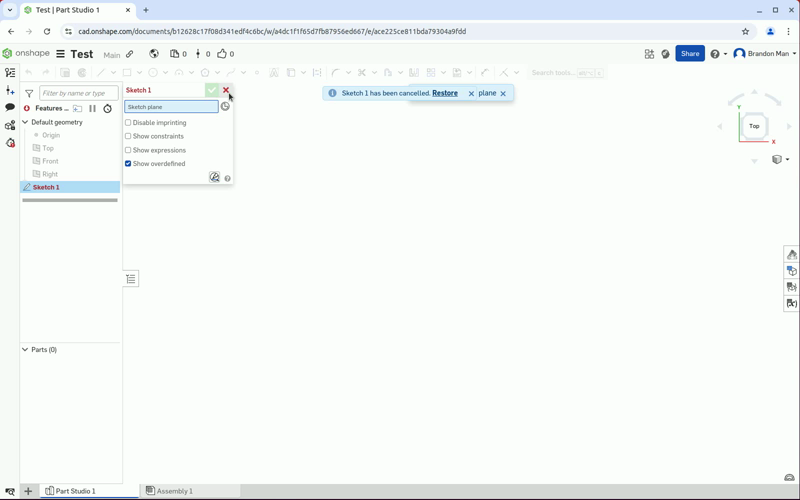
mouse_move(73, 150)
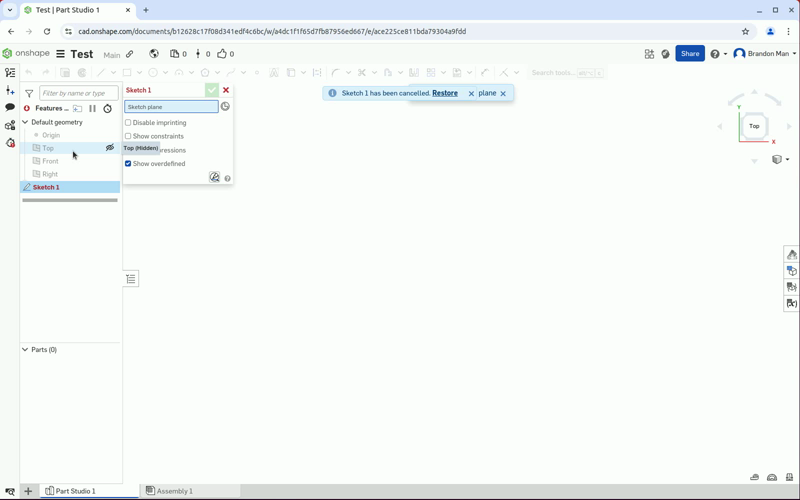
click(73, 150)
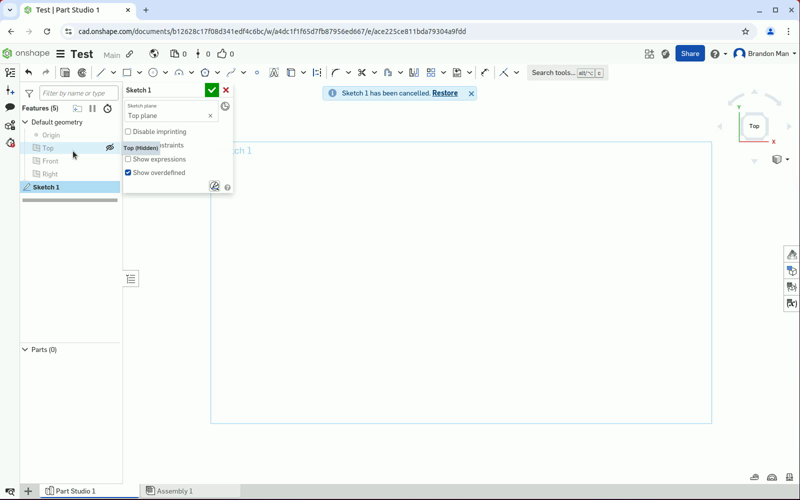
mouse_move(73, 352)
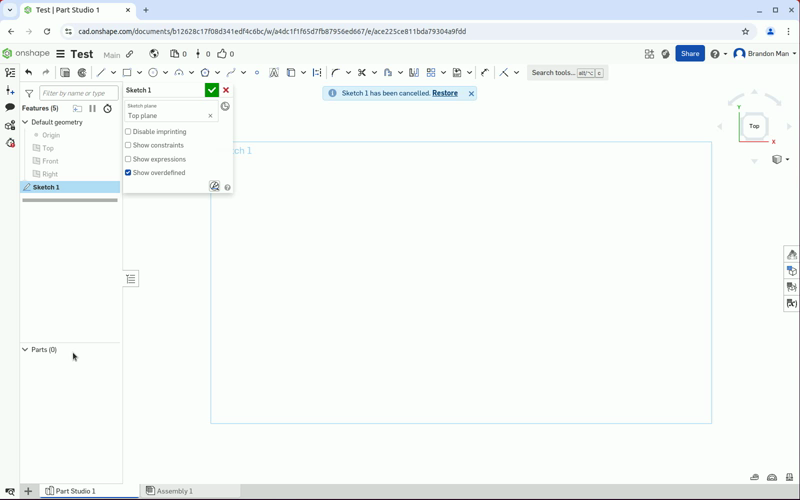
key(y)
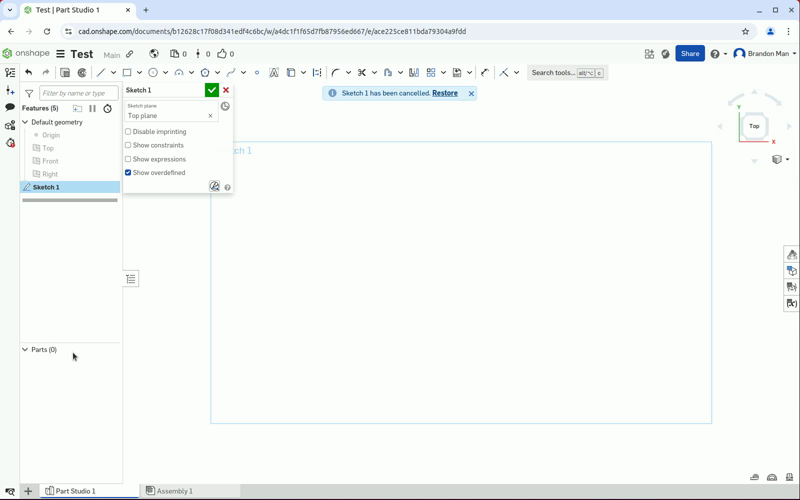
key(l)
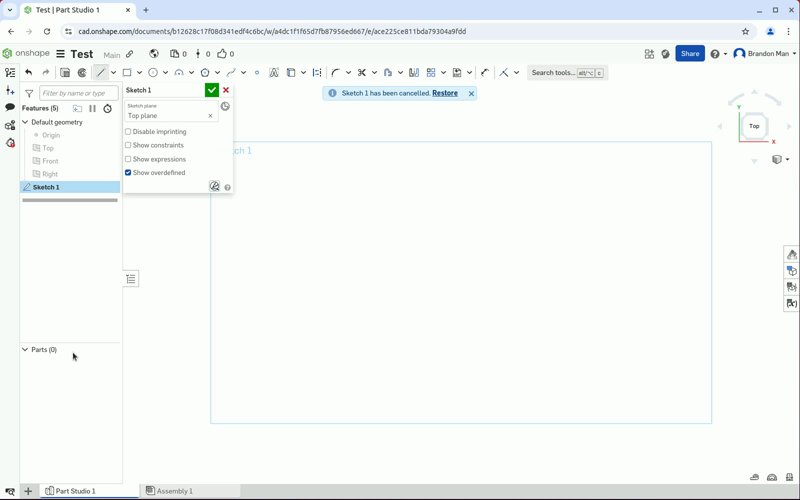
key_down(shift)
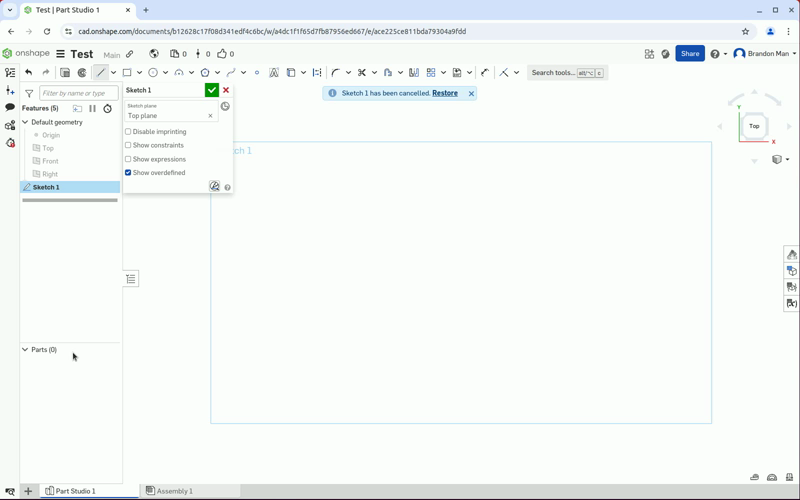
mouse_move(411, 329)
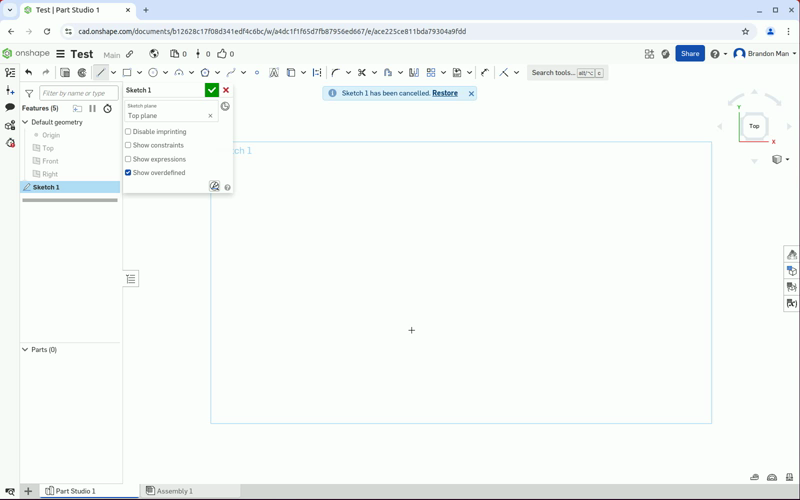
click(411, 329)
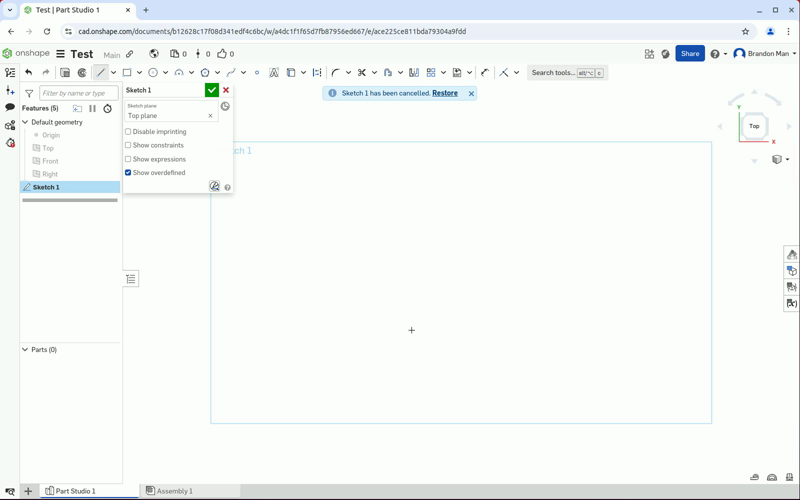
key_up(shift)
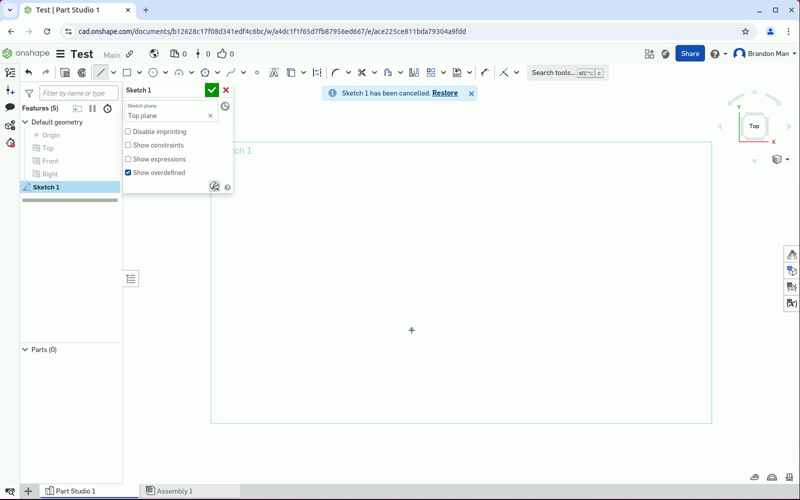
key_down(shift)
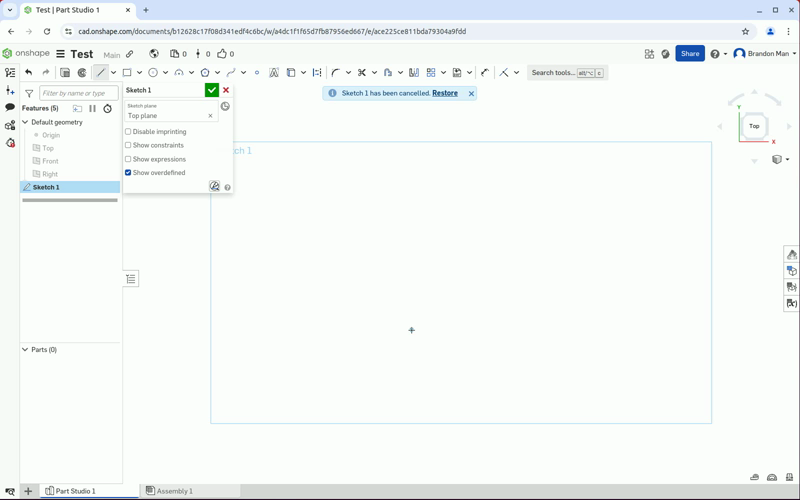
mouse_move(531, 329)
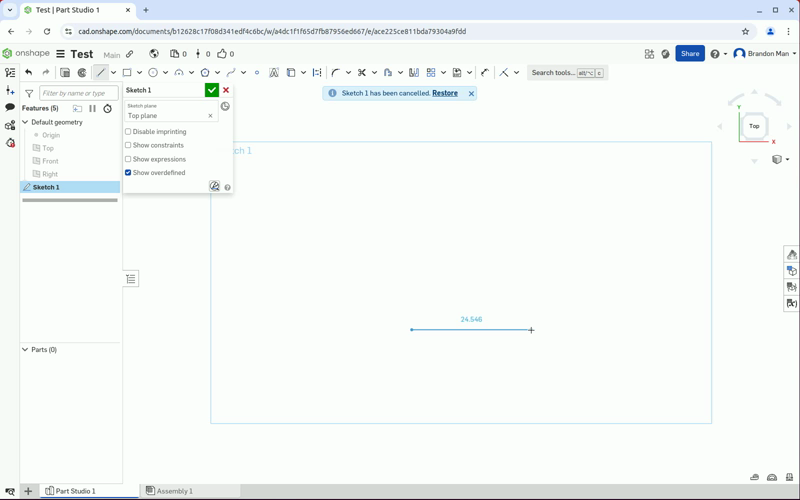
click(531, 329)
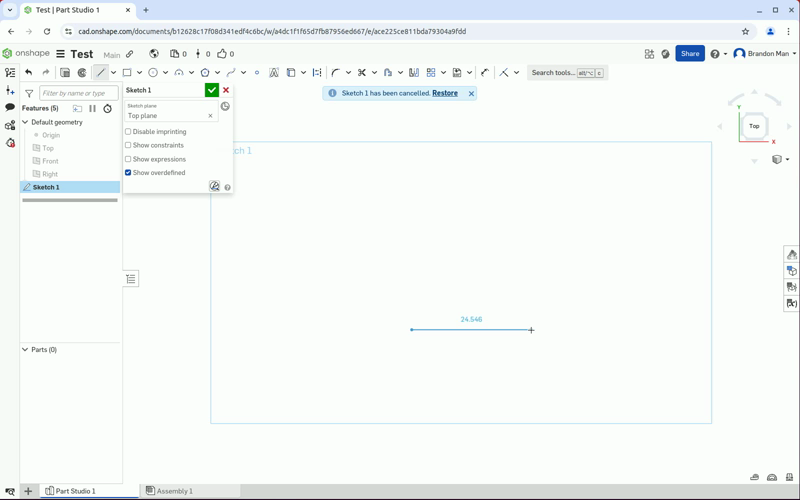
key_up(shift)
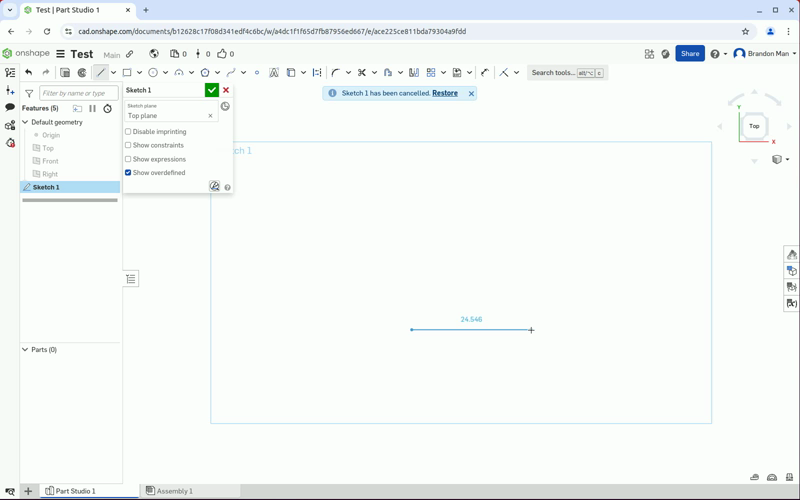
key_down(shift)
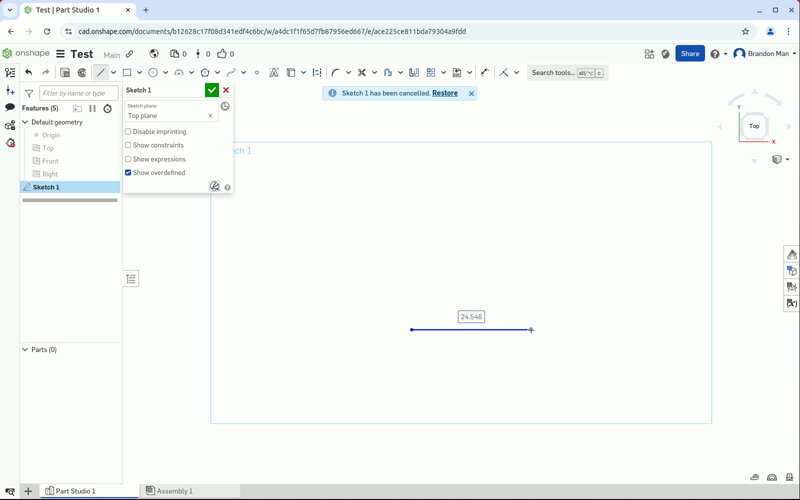
mouse_move(531, 228)
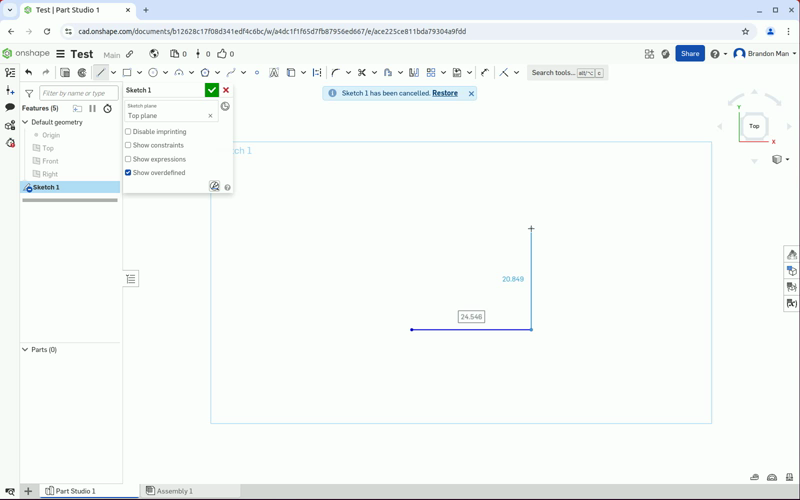
click(531, 228)
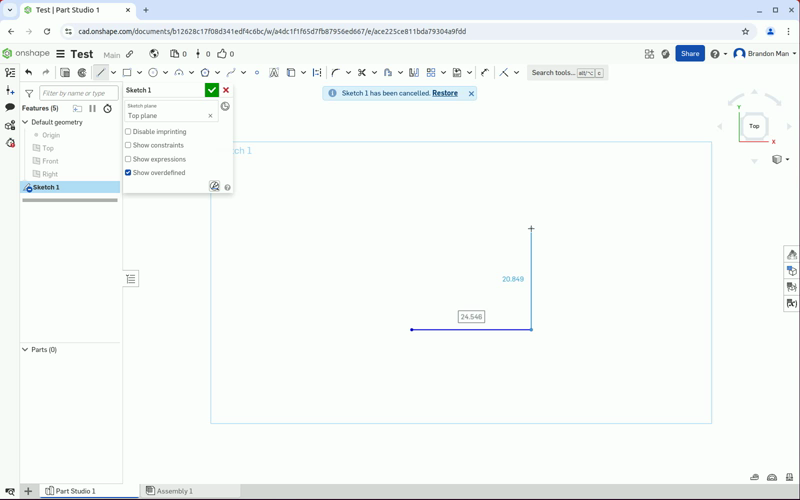
key_up(shift)
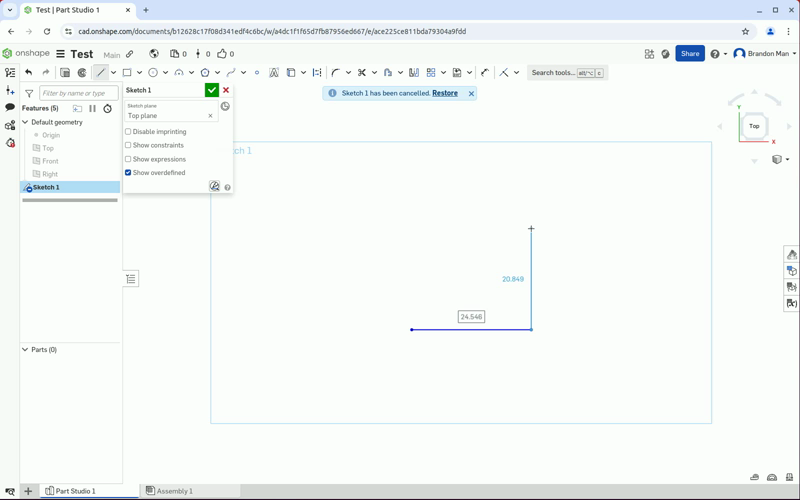
key_down(shift)
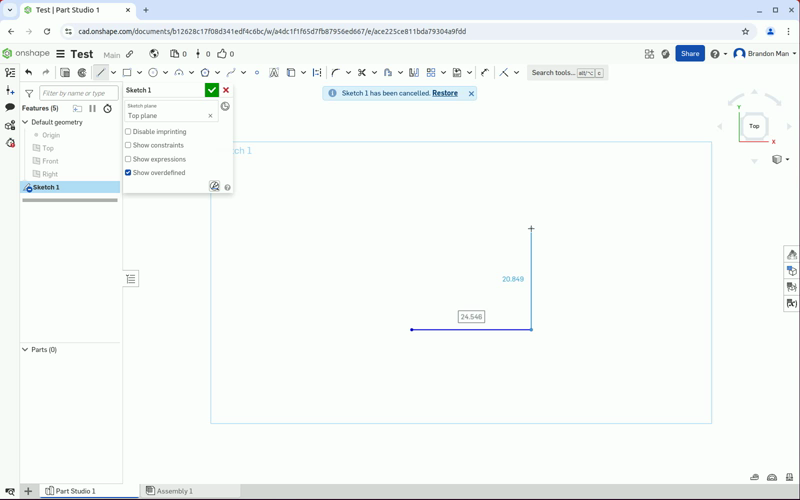
mouse_move(411, 228)
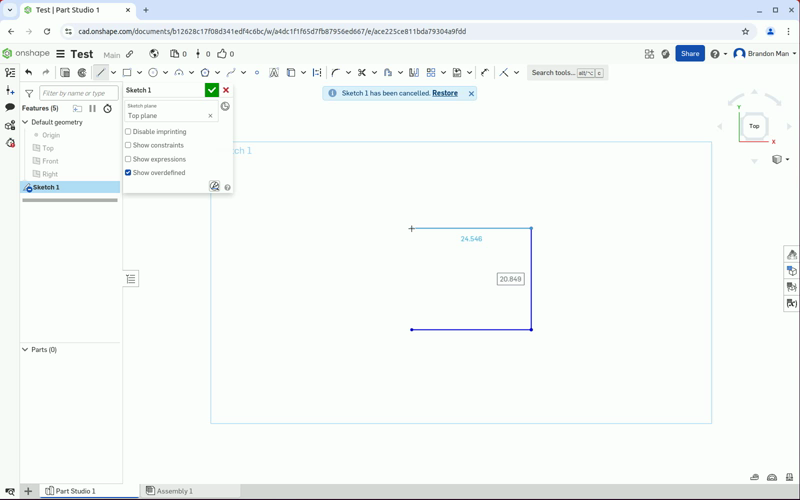
click(411, 228)
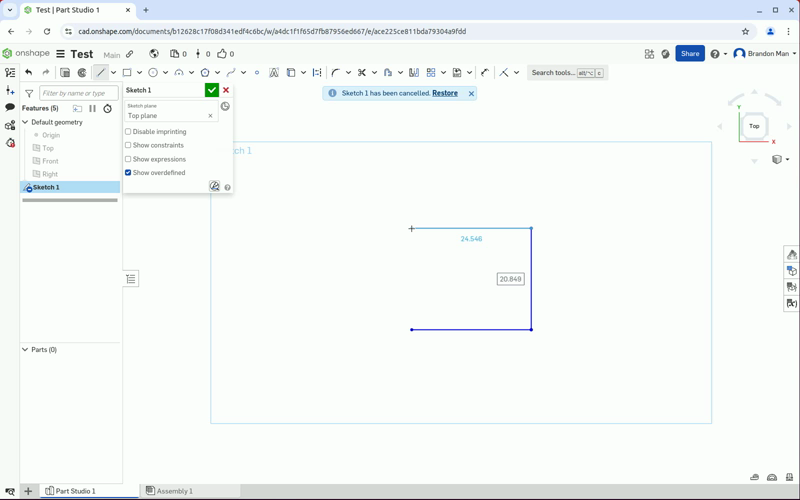
key_up(shift)
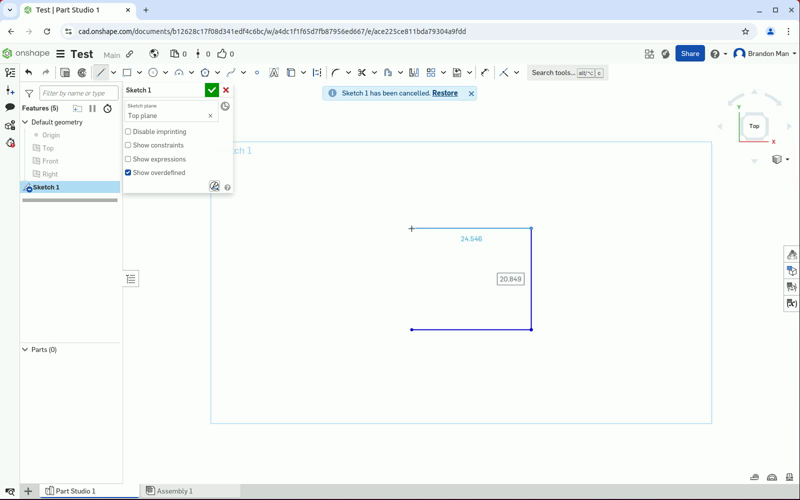
key_down(shift)
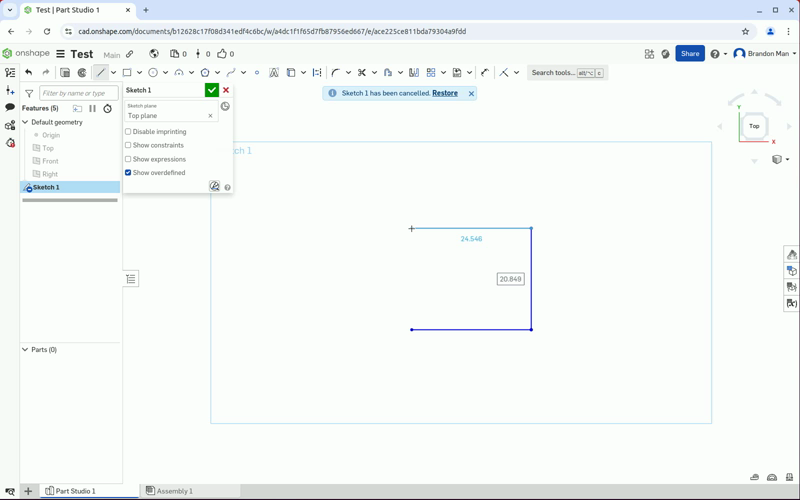
mouse_move(411, 329)
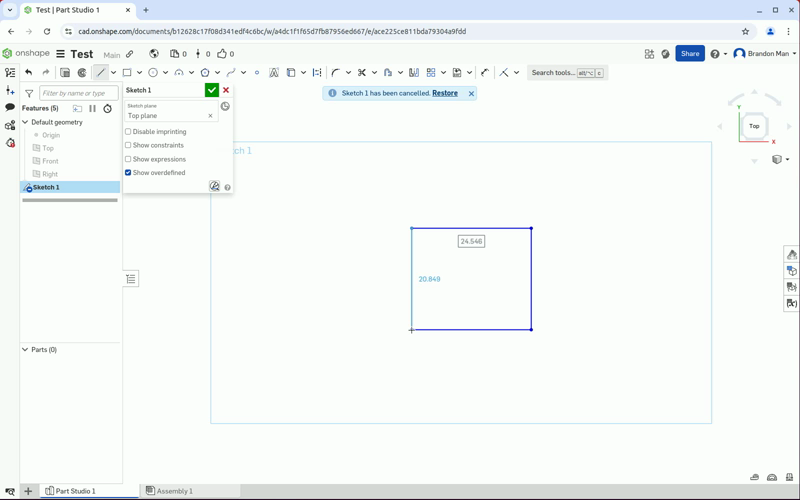
key_up(shift)
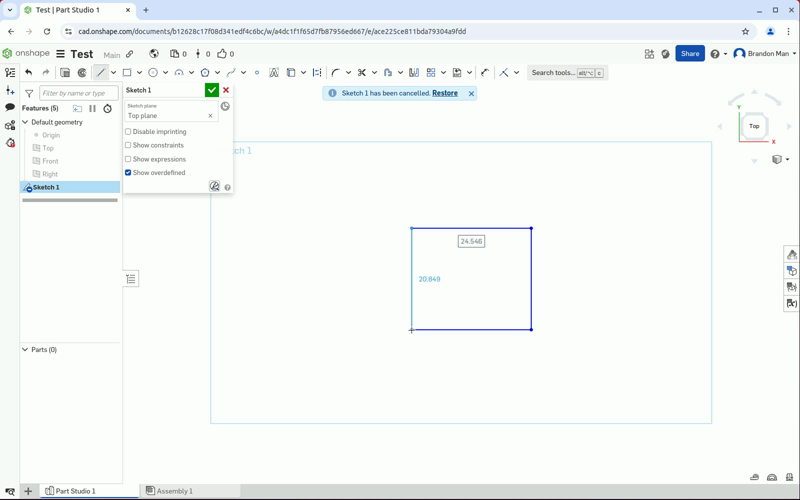
click(411, 329)
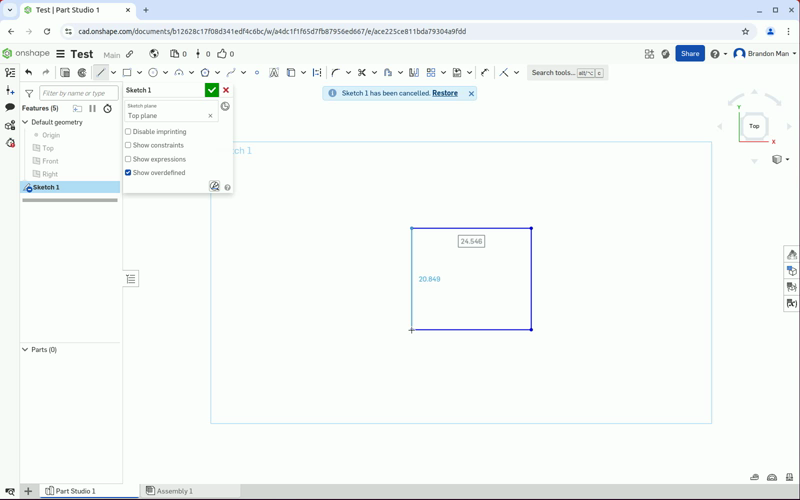
key(esc)
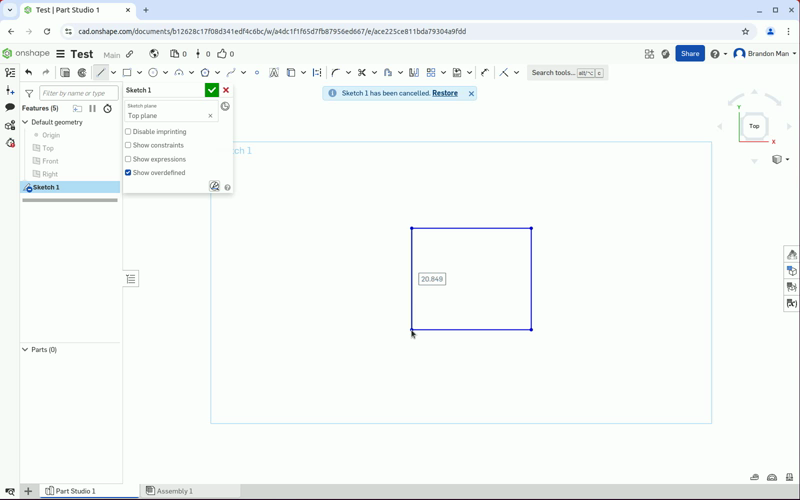
mouse_move(506, 297)
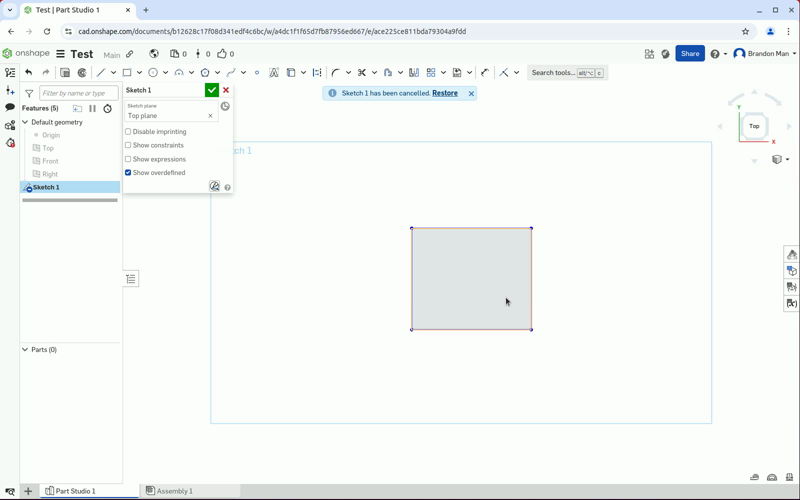
click(506, 297)
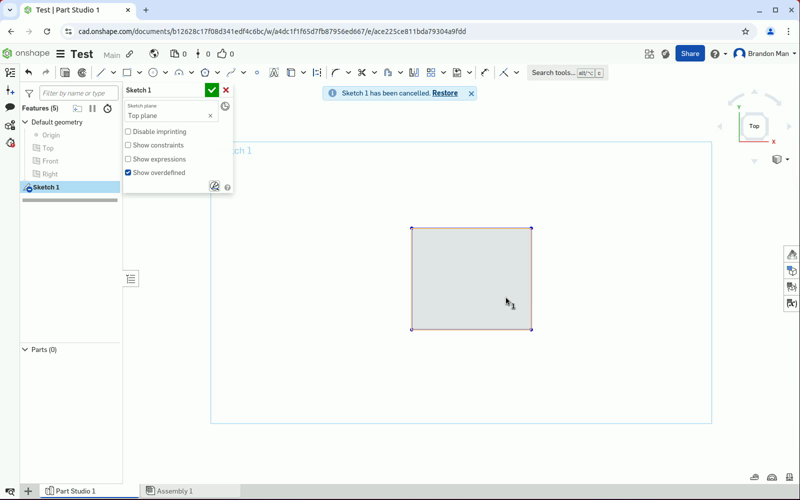
mouse_move(73, 352)
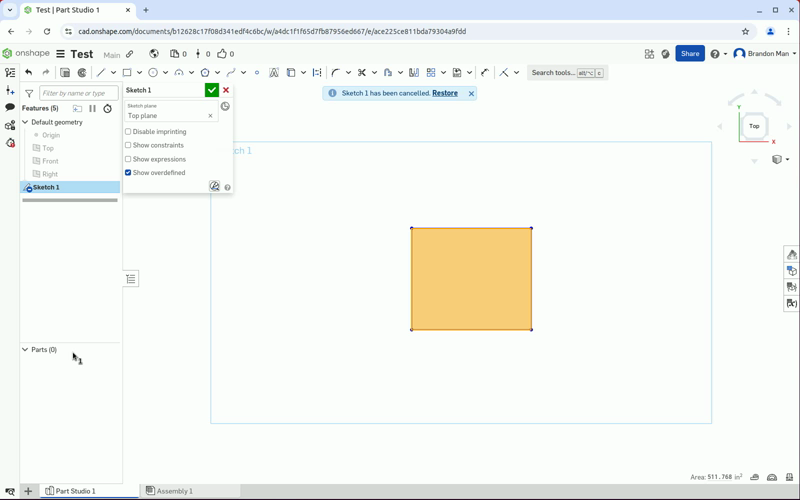
key(shift+y)
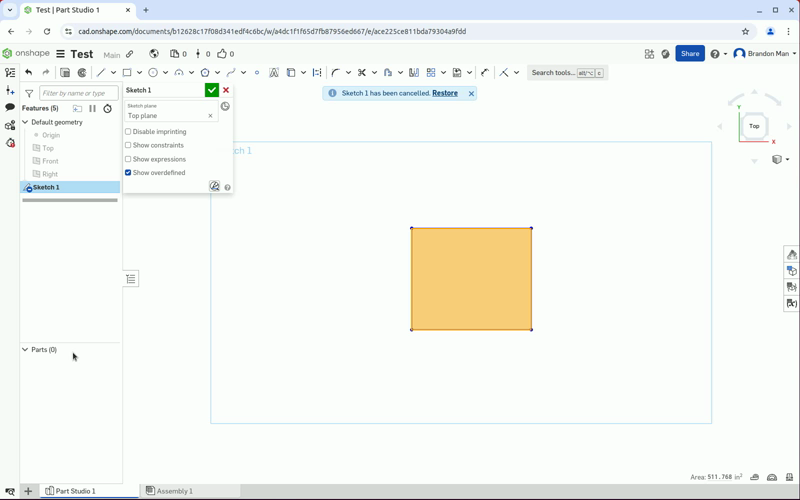
key(shift+e)
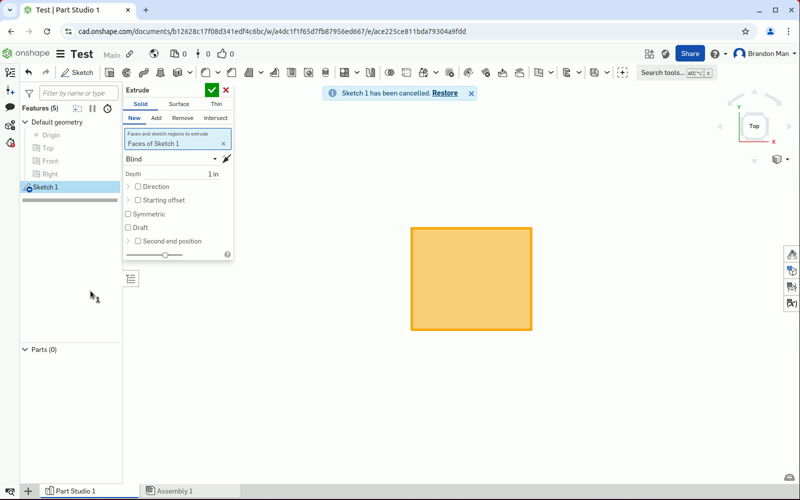
mouse_move(143, 106)
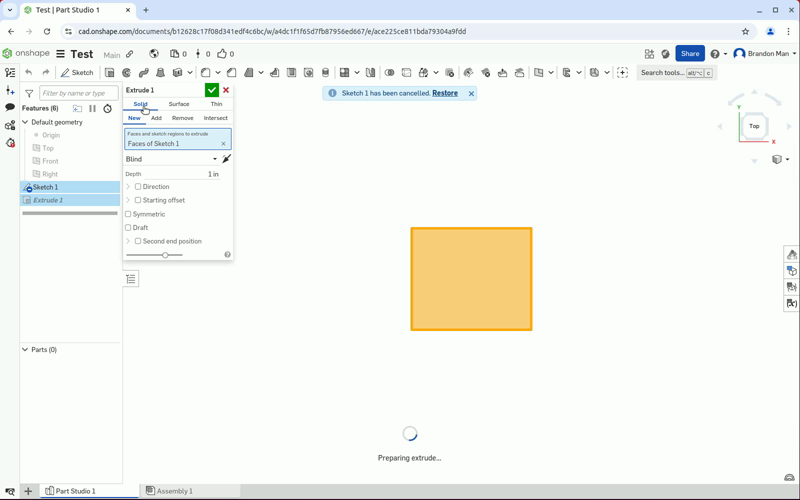
click(143, 106)
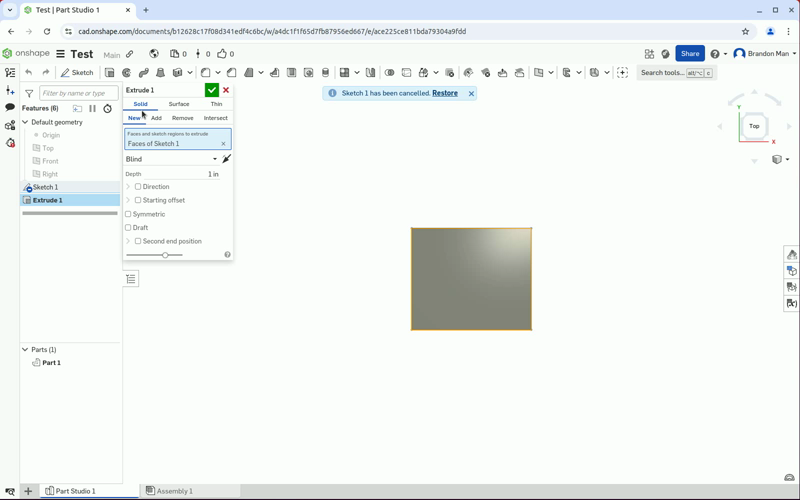
mouse_move(137, 120)
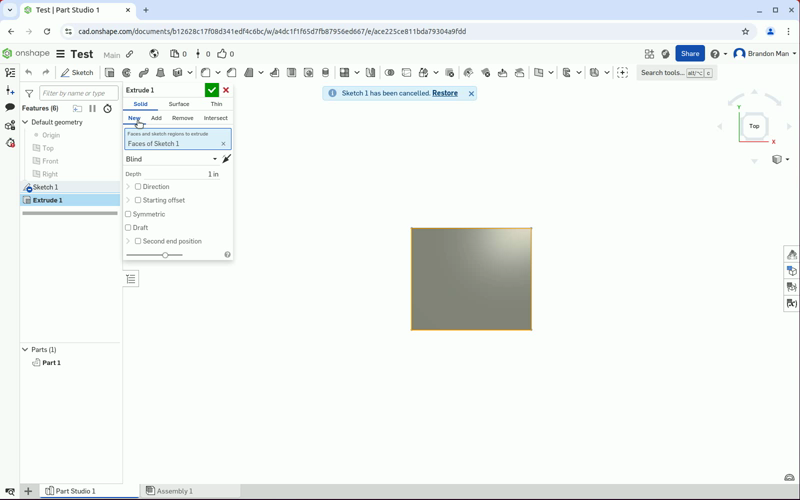
click(137, 120)
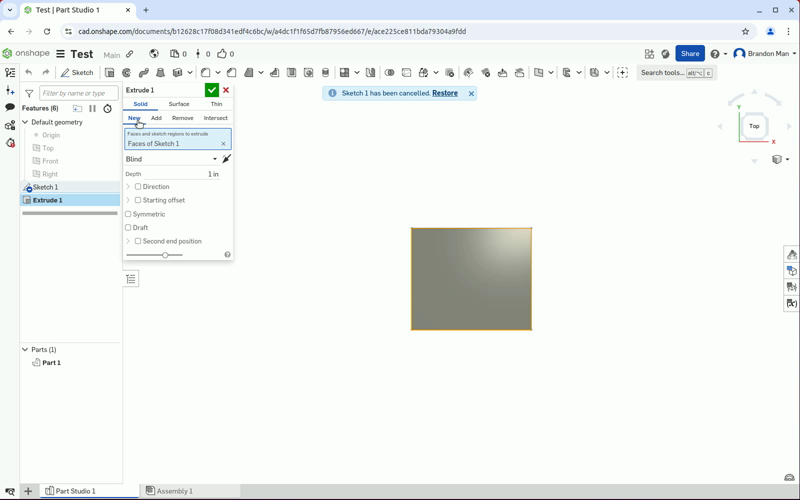
key(tab, 4)
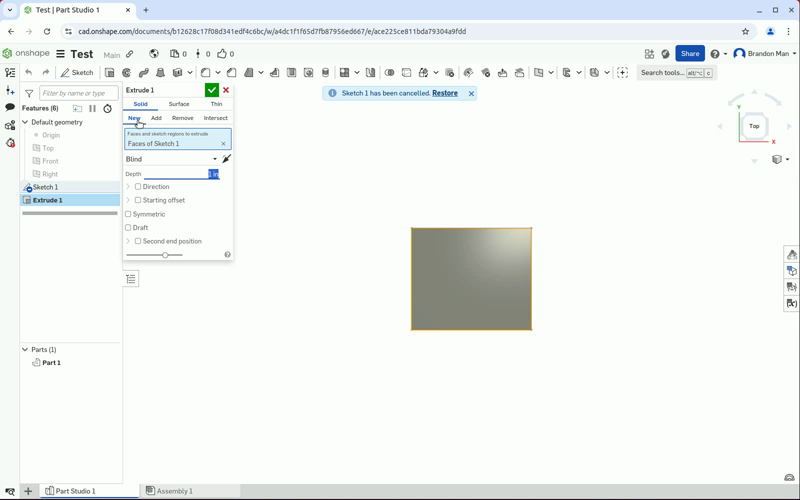
text(23.108)
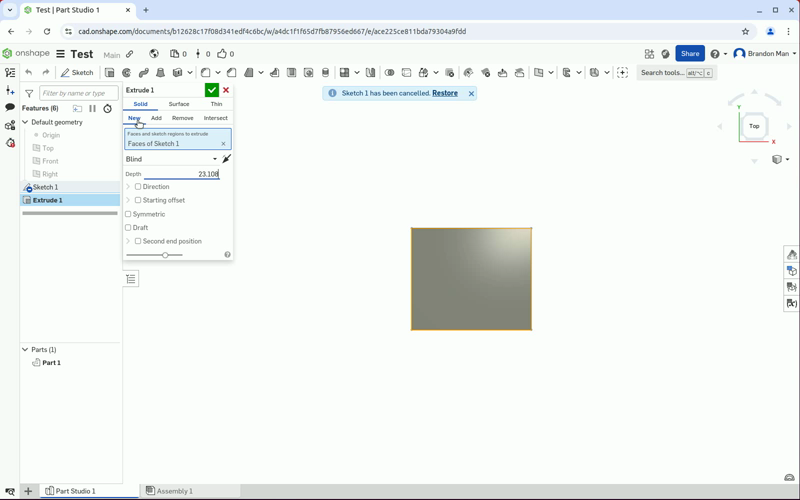
key(enter)
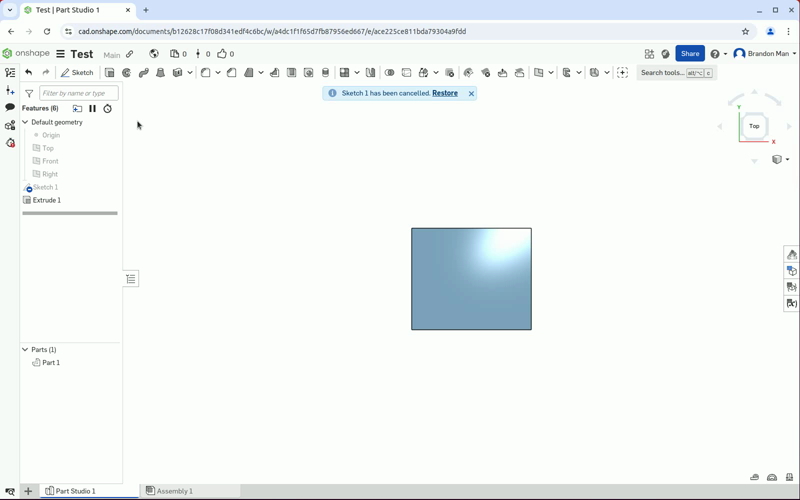
key(shift+h)
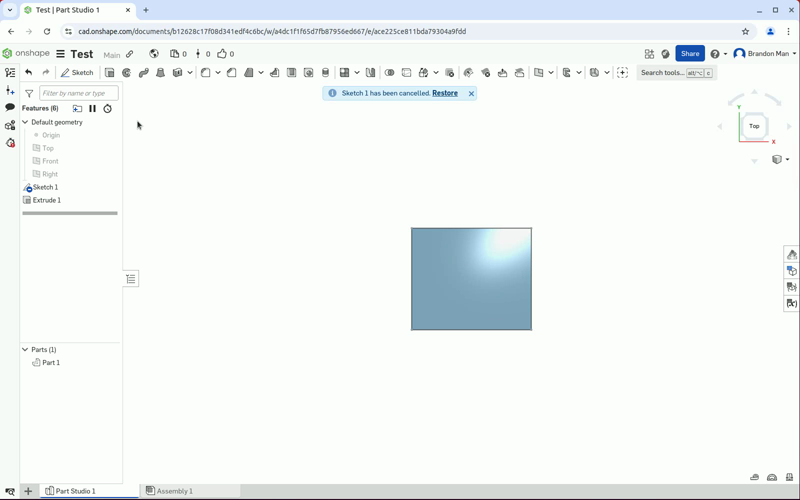
key(shift+h)
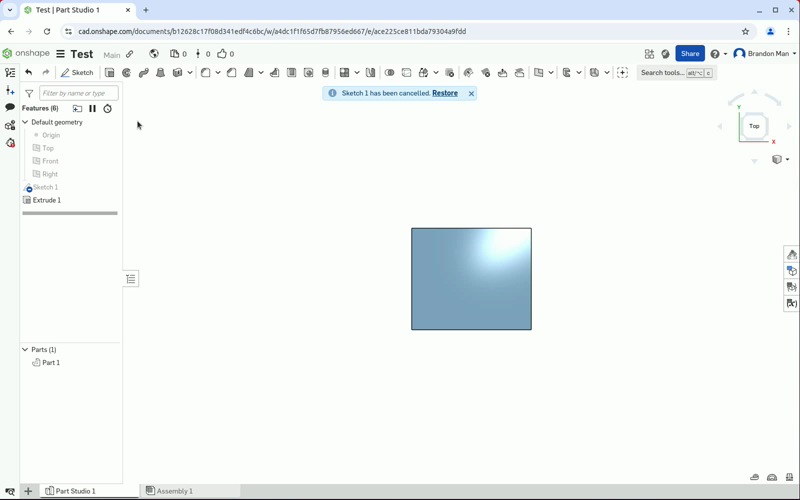
mouse_move(73, 189)
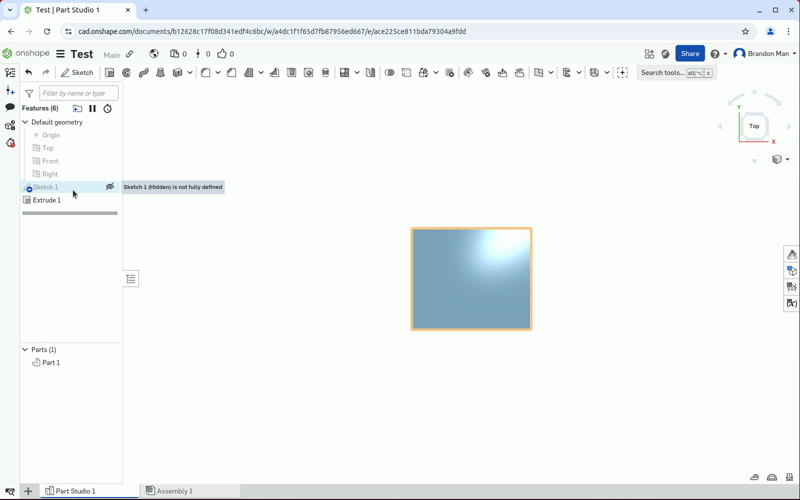
click(73, 189)
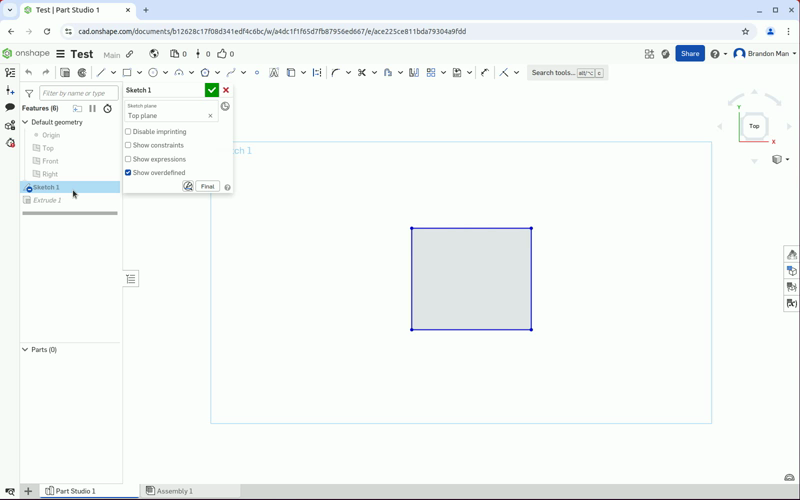
mouse_move(229, 92)
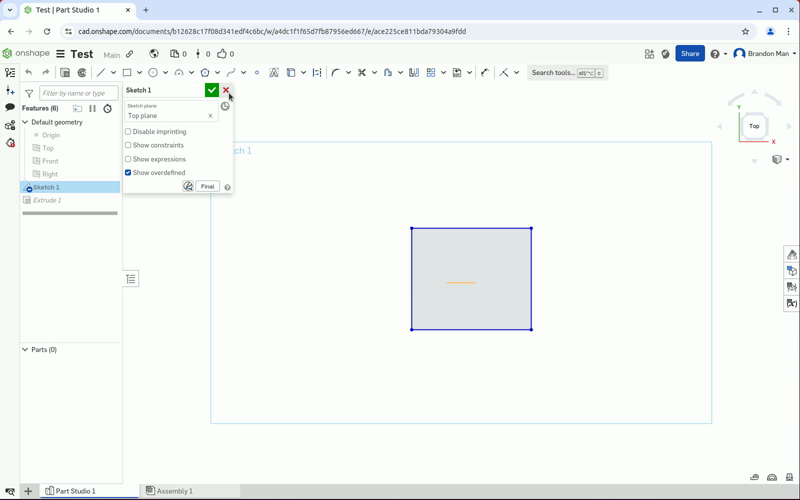
click(229, 92)
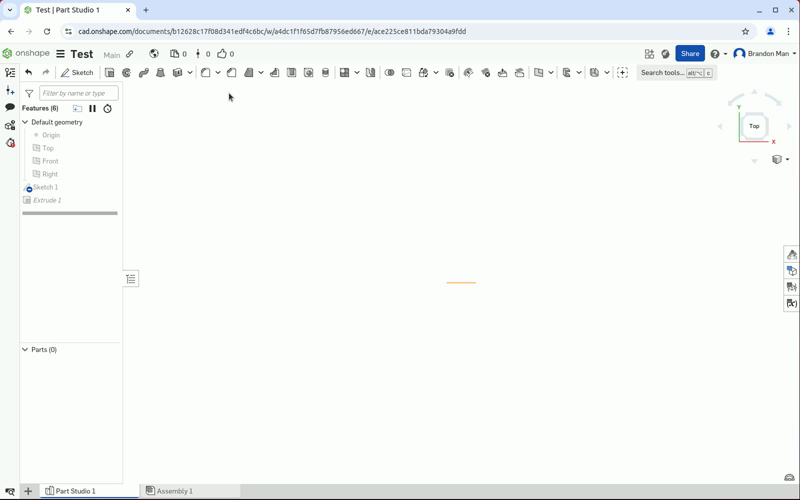
mouse_move(73, 352)
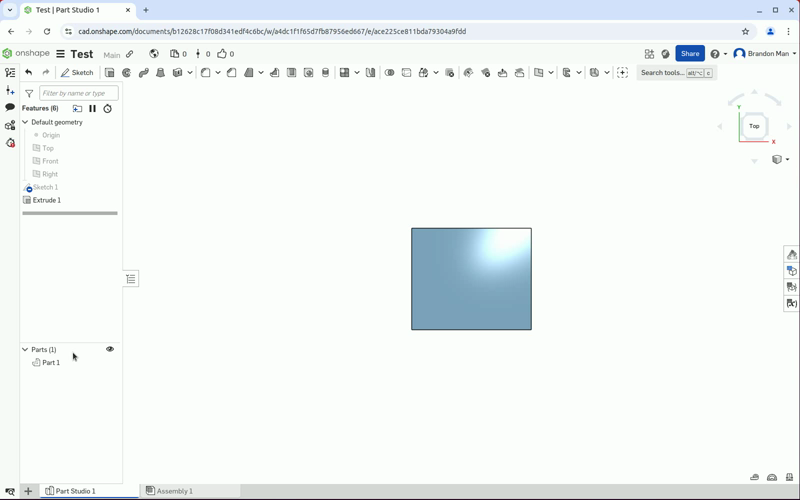
key(y)
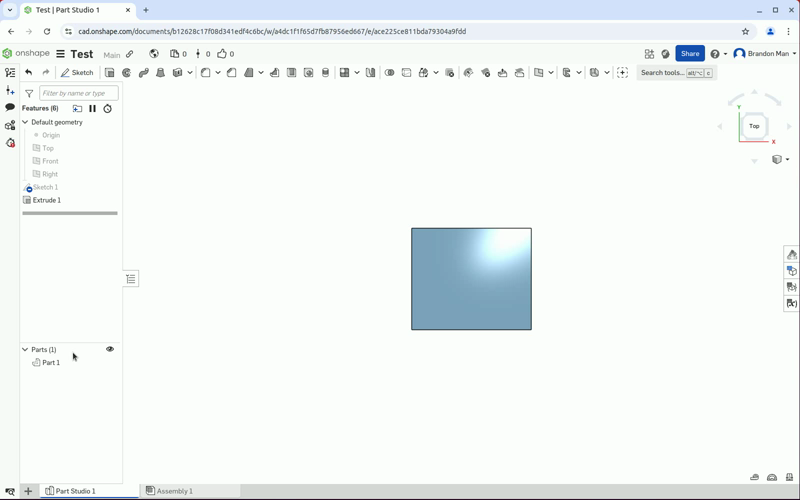
key(shift+p)
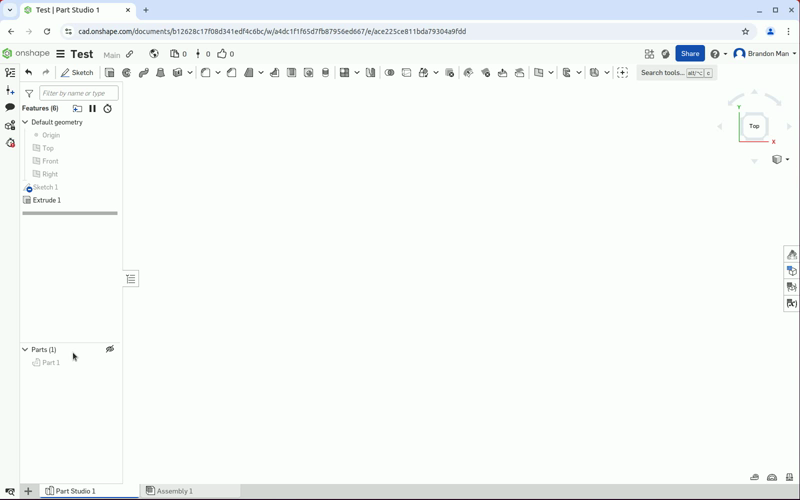
key(space)
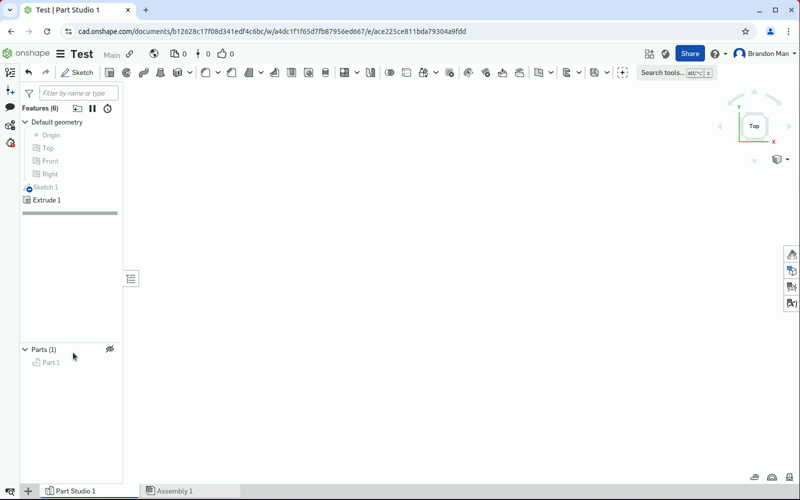
key_down(shift)
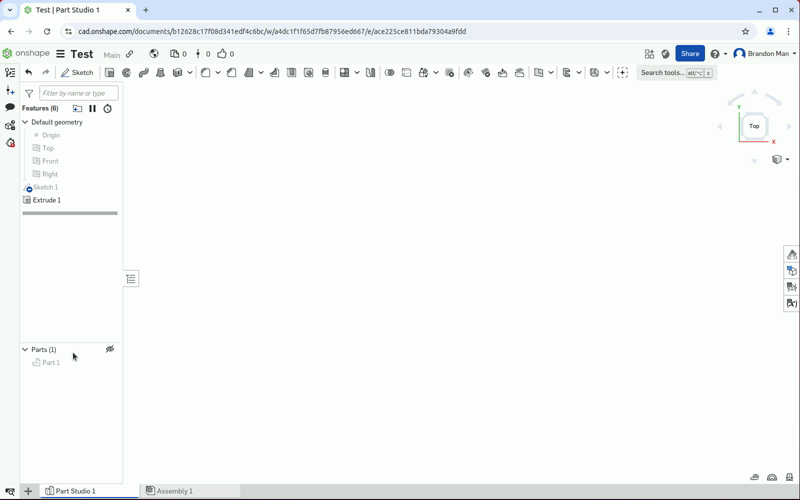
key(up)
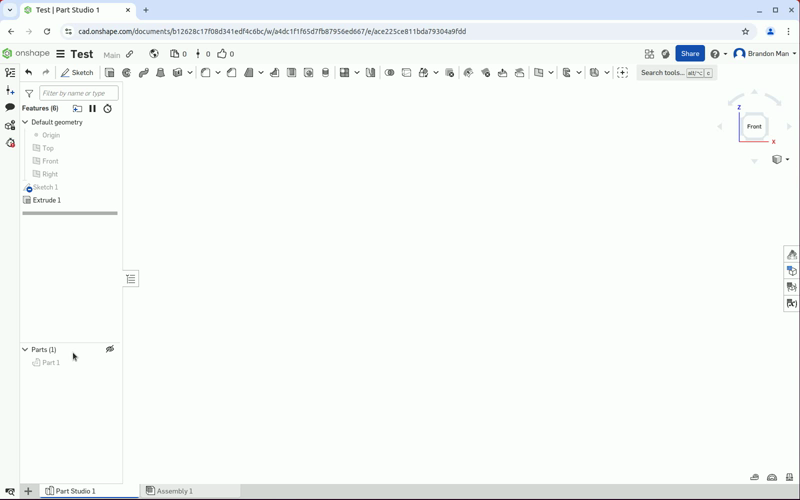
key_up(shift)
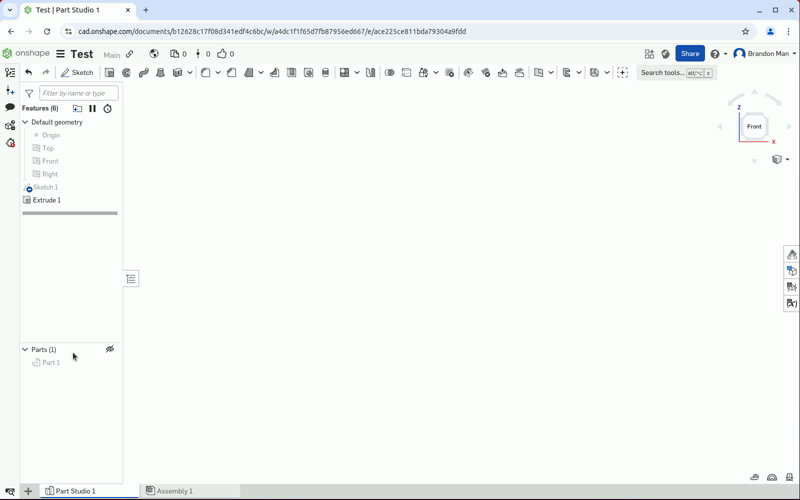
mouse_move(73, 352)
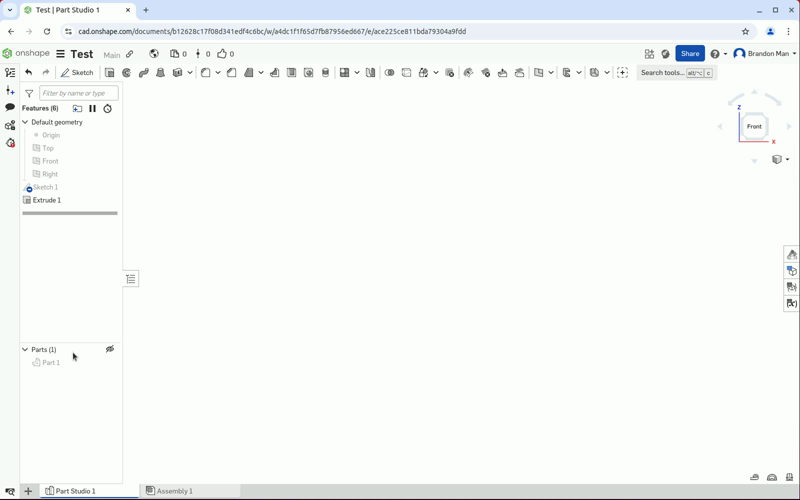
key(shift+y)
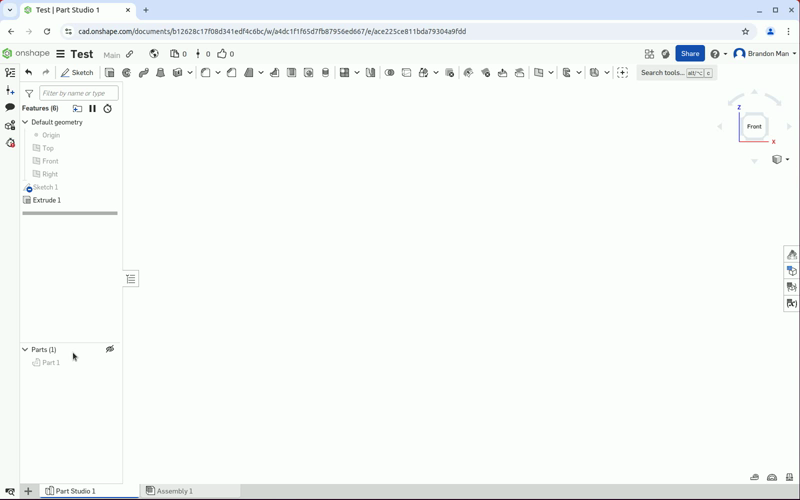
key(shift+s)
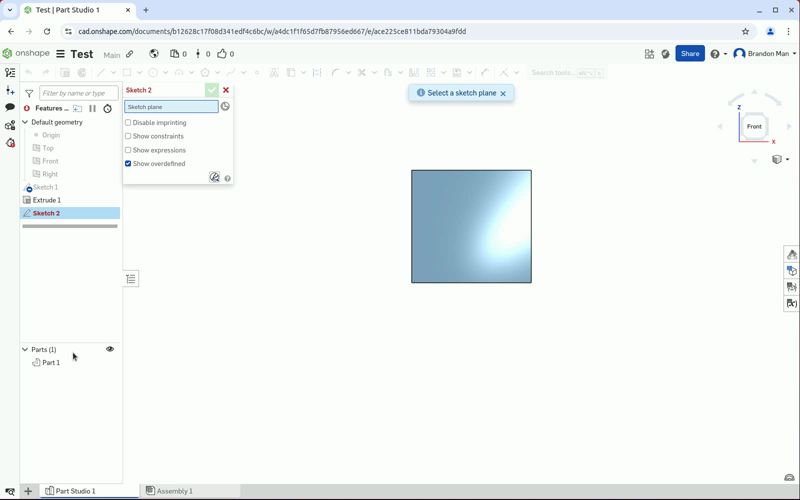
mouse_move(73, 163)
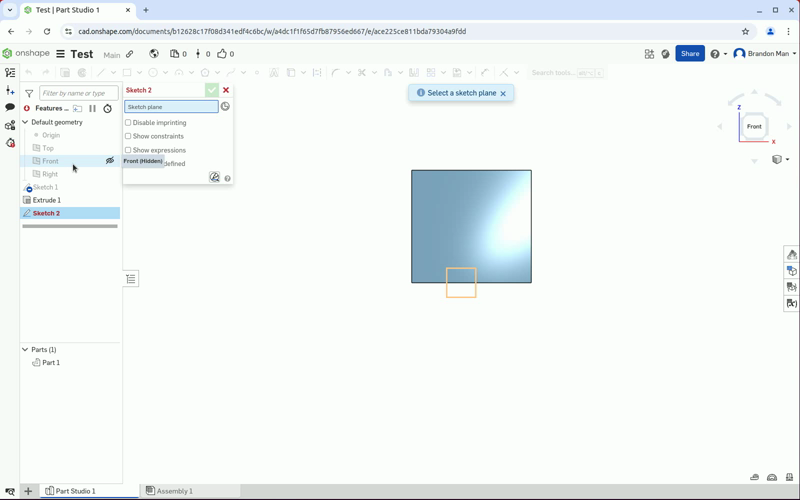
click(73, 163)
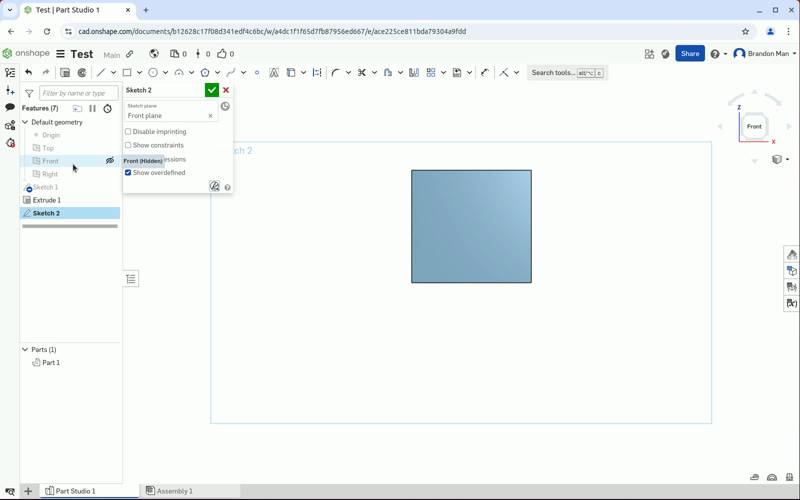
mouse_move(73, 352)
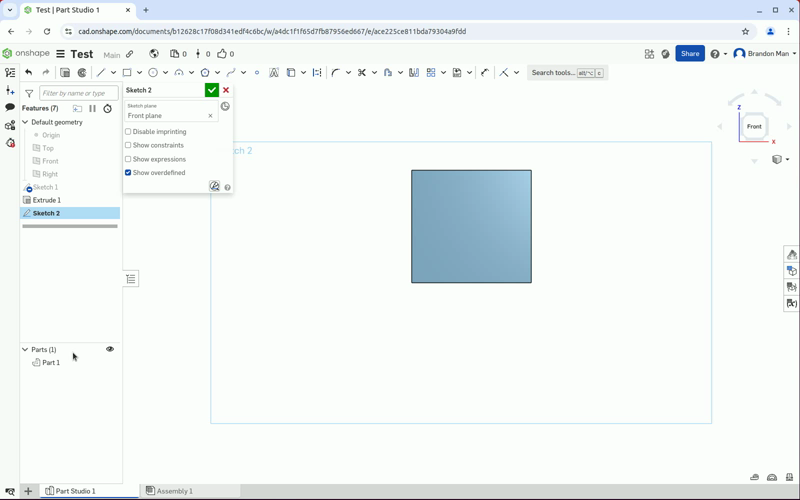
key(y)
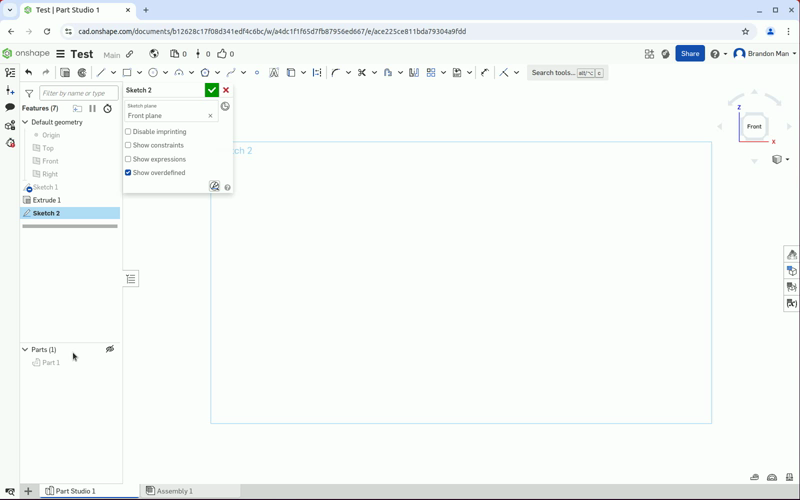
key(l)
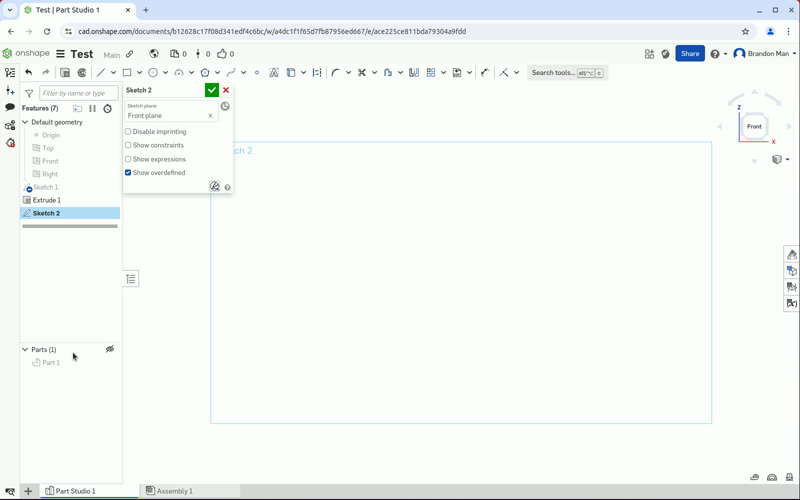
key_down(shift)
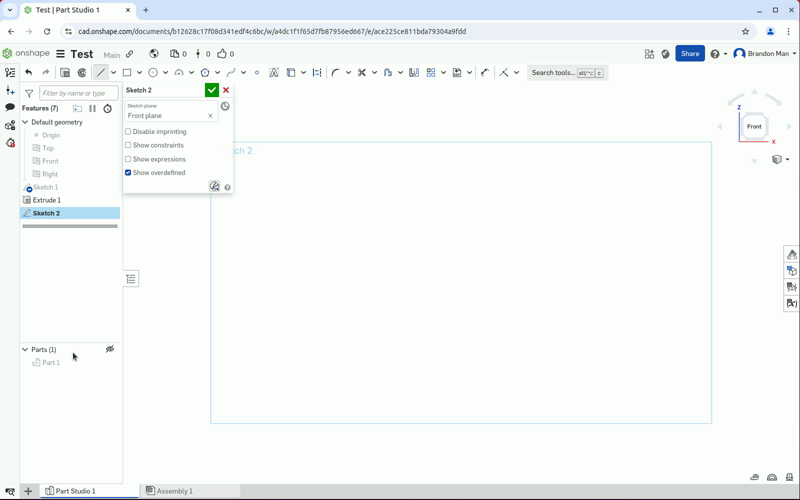
mouse_move(422, 210)
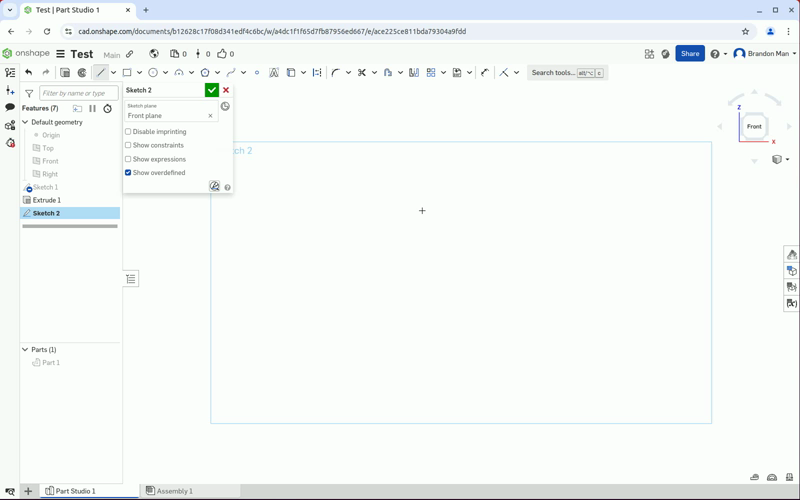
click(422, 210)
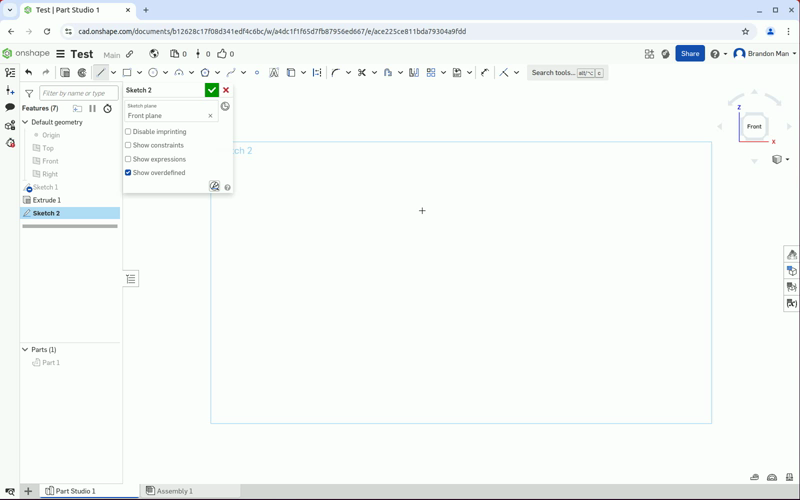
key_up(shift)
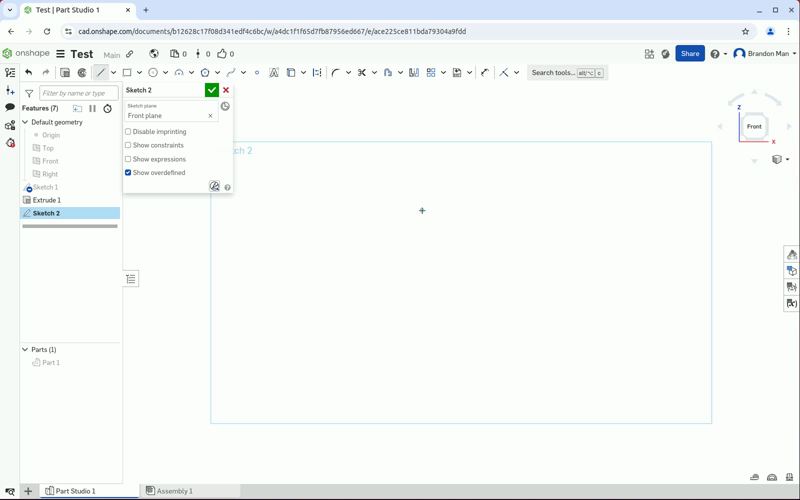
key_down(shift)
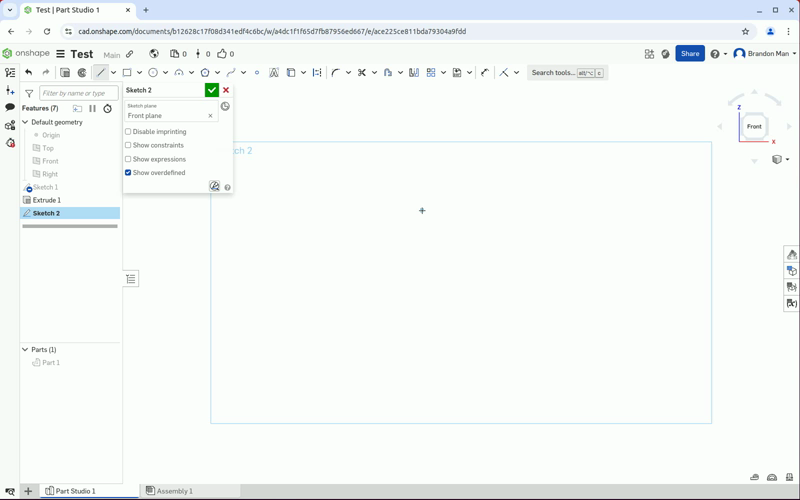
mouse_move(517, 210)
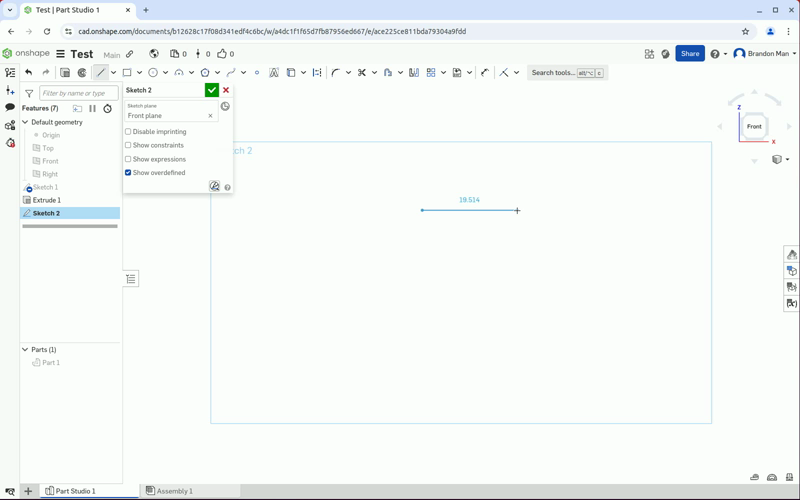
click(517, 210)
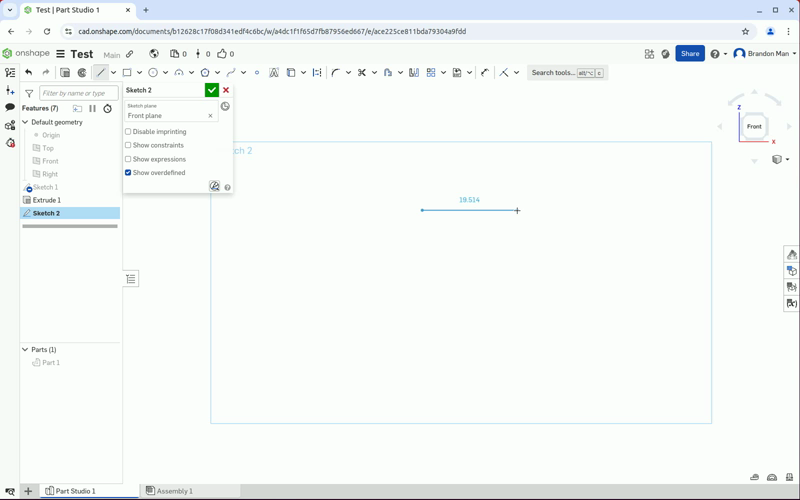
key_up(shift)
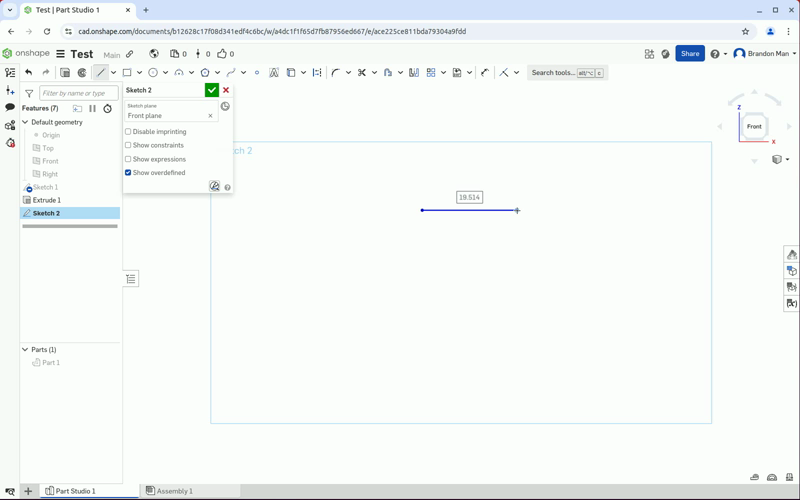
key_down(shift)
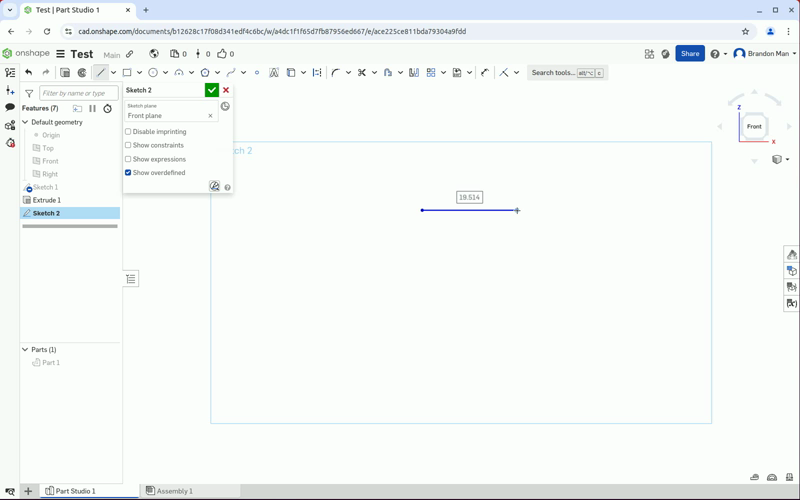
mouse_move(547, 210)
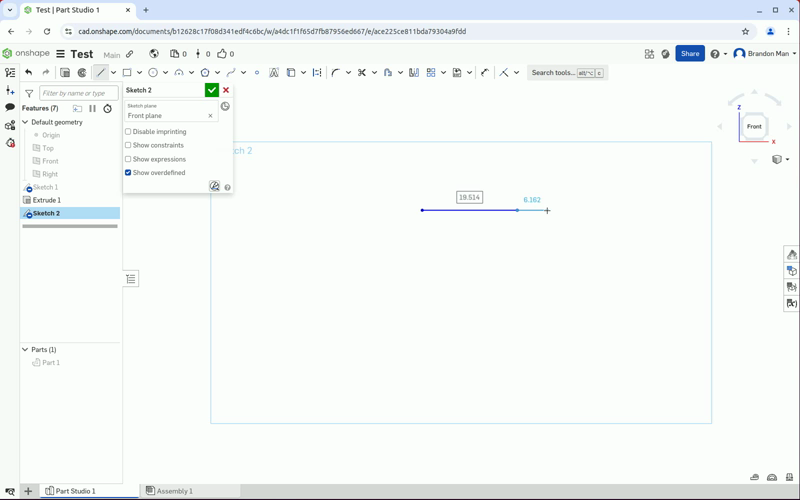
mouse_move(517, 184)
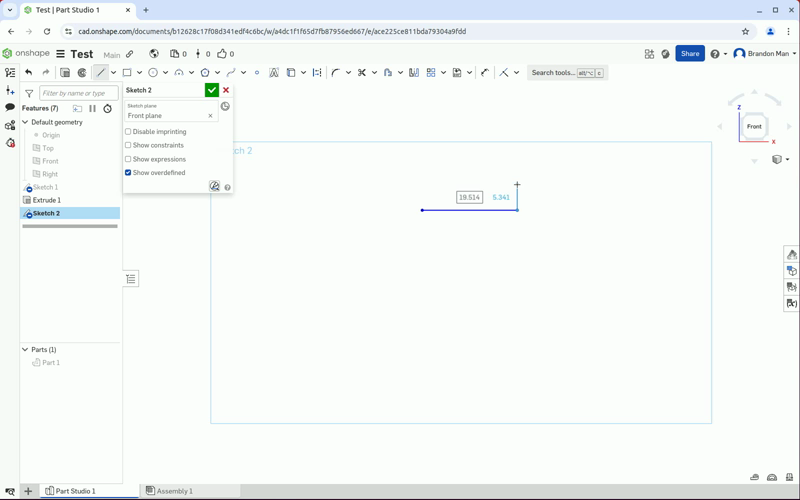
click(517, 184)
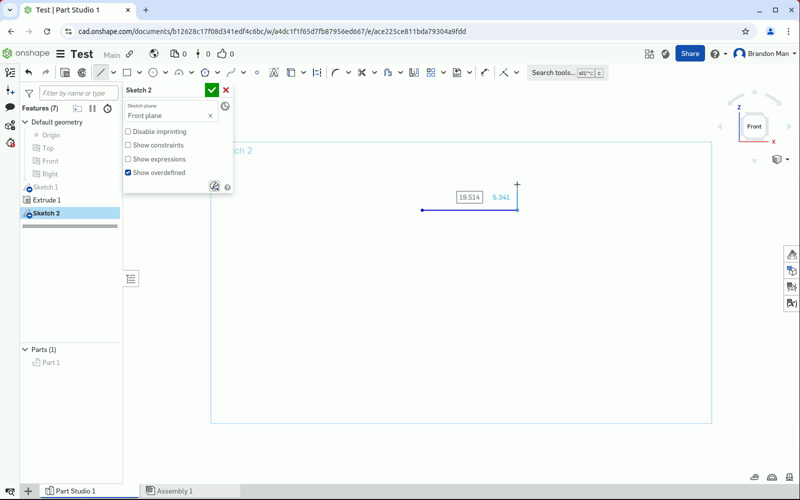
key_up(shift)
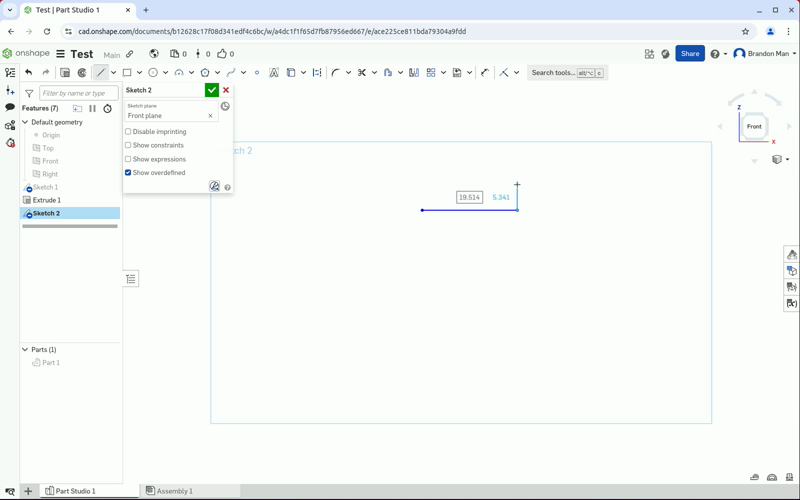
key_down(shift)
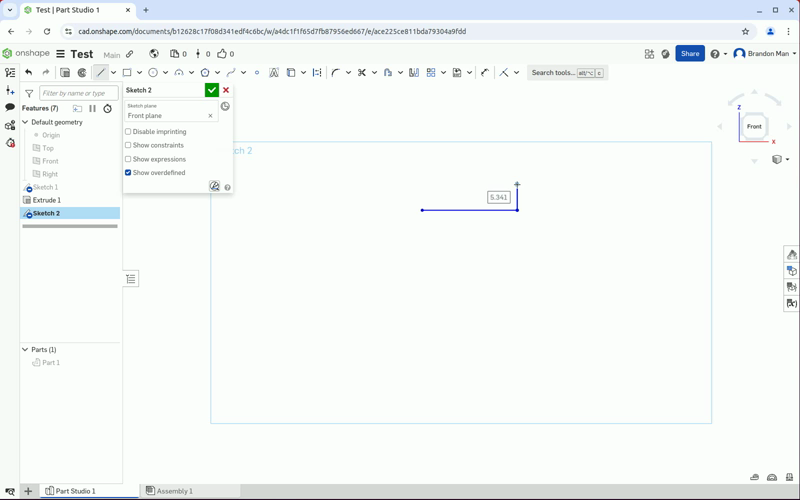
mouse_move(422, 184)
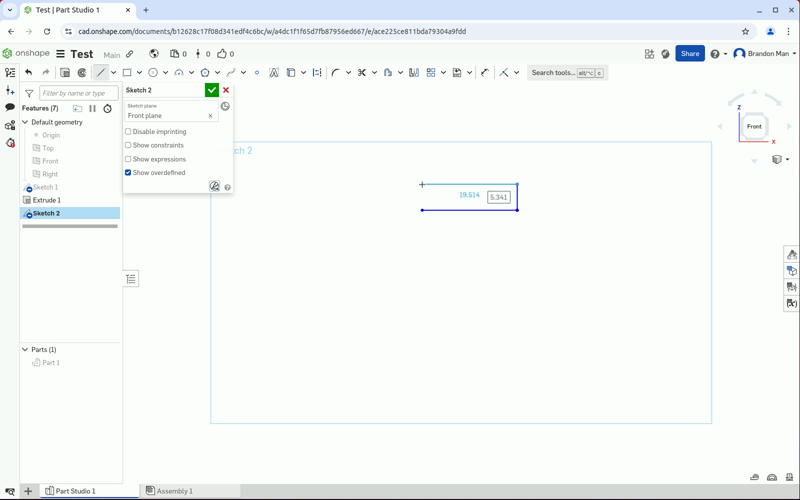
click(422, 184)
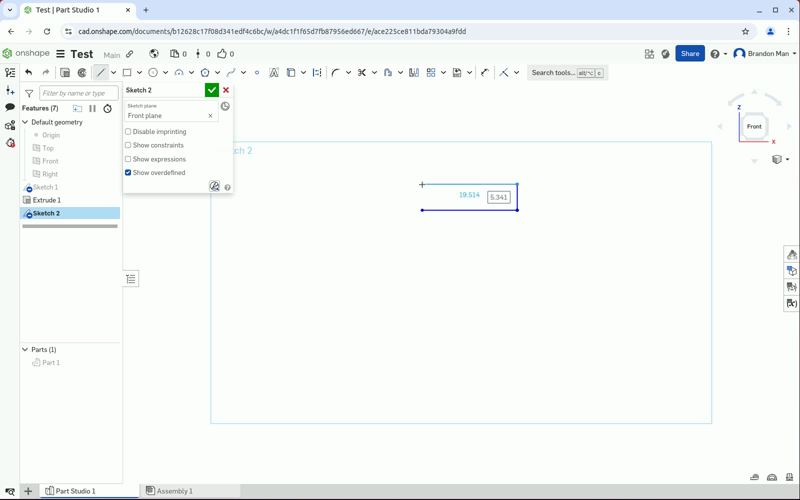
key_up(shift)
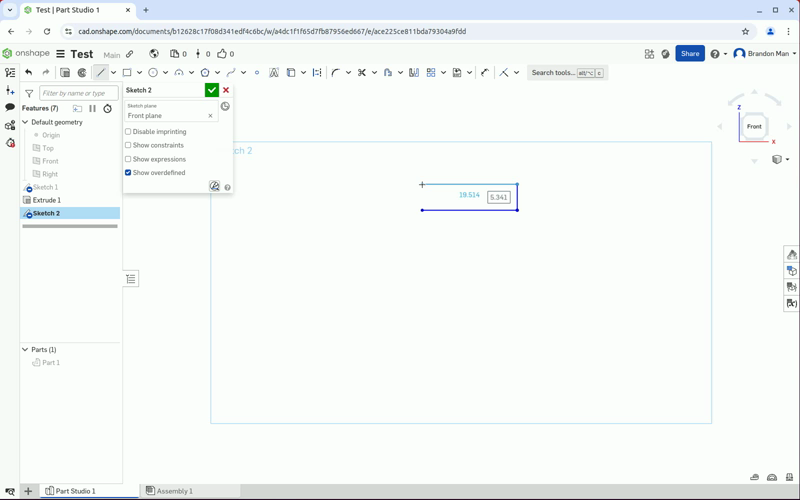
mouse_move(452, 184)
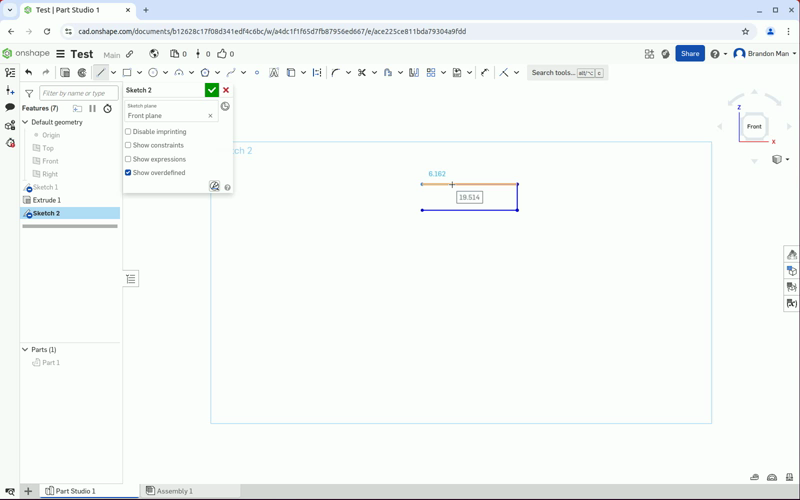
key_down(shift)
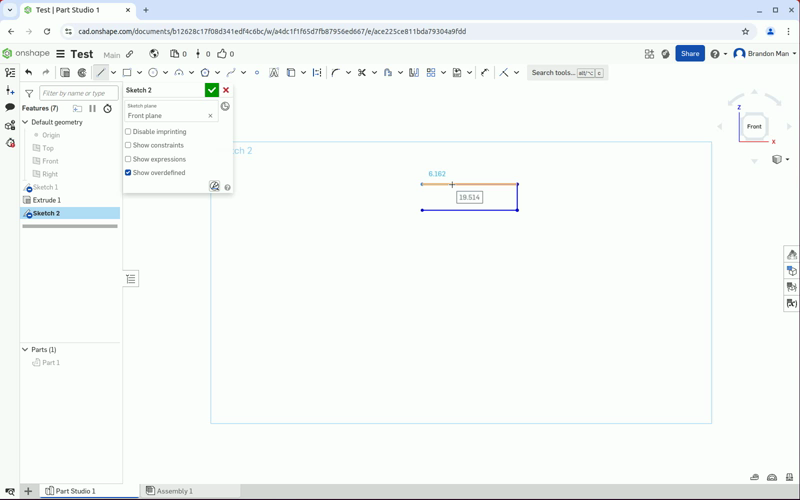
mouse_move(422, 210)
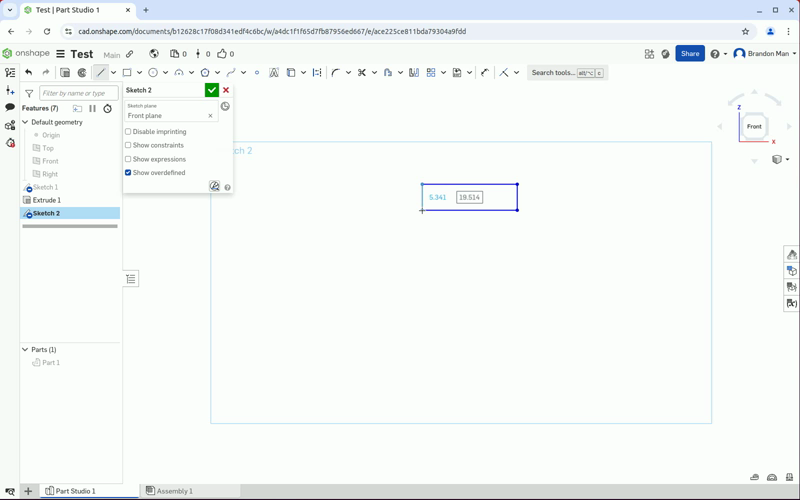
key_up(shift)
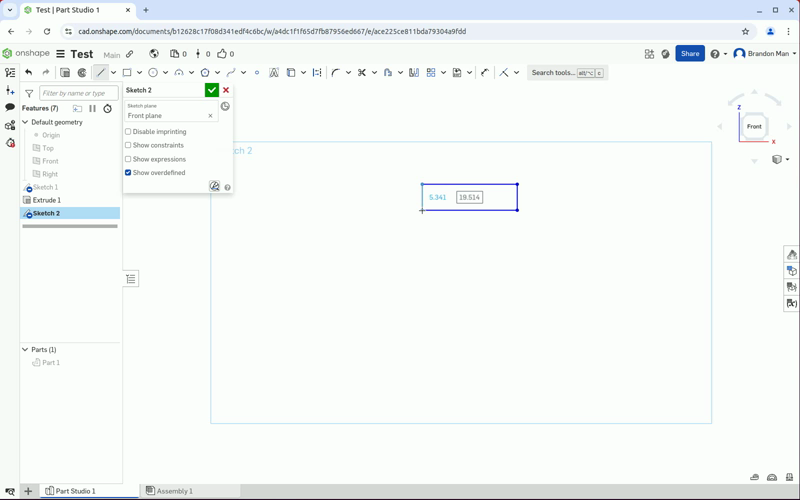
click(422, 210)
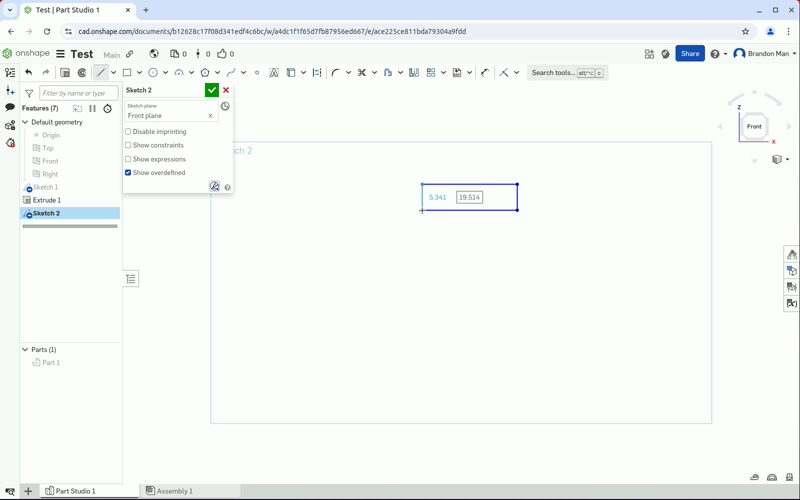
key(esc)
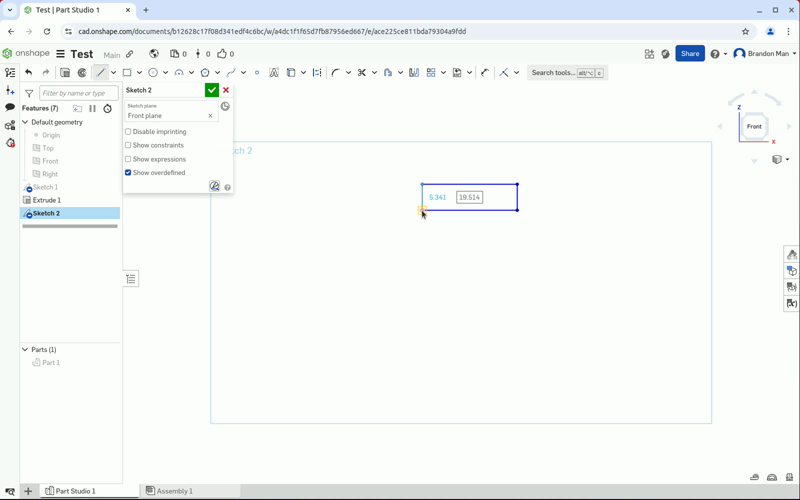
mouse_move(471, 208)
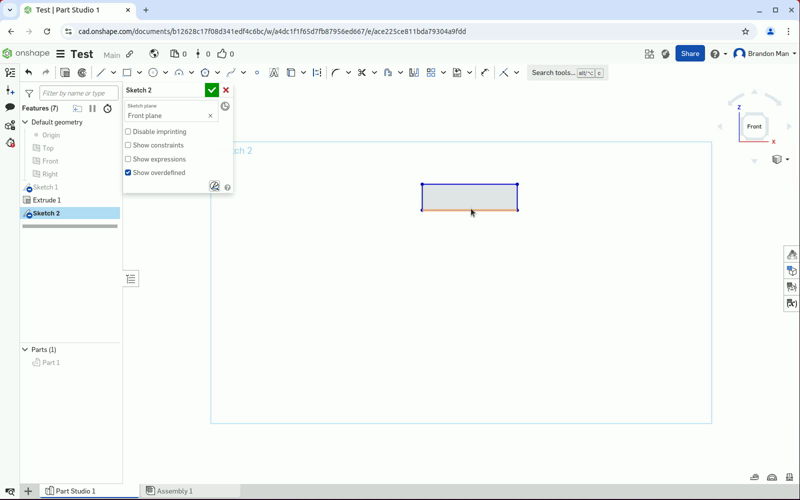
click(471, 208)
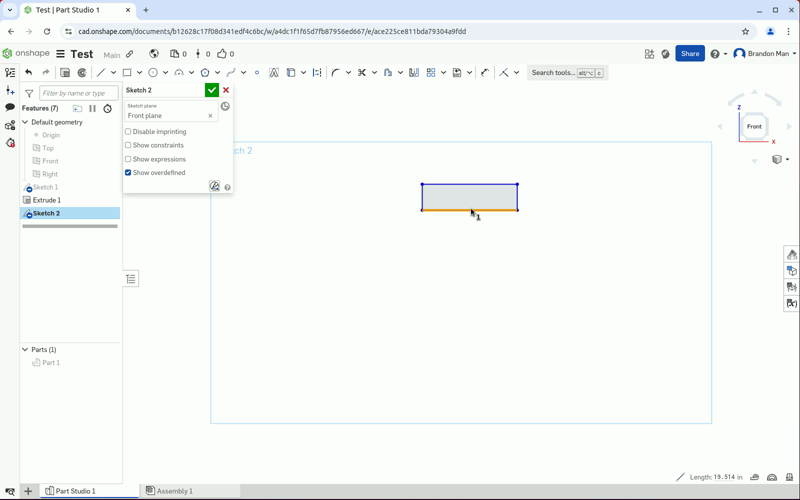
mouse_move(73, 352)
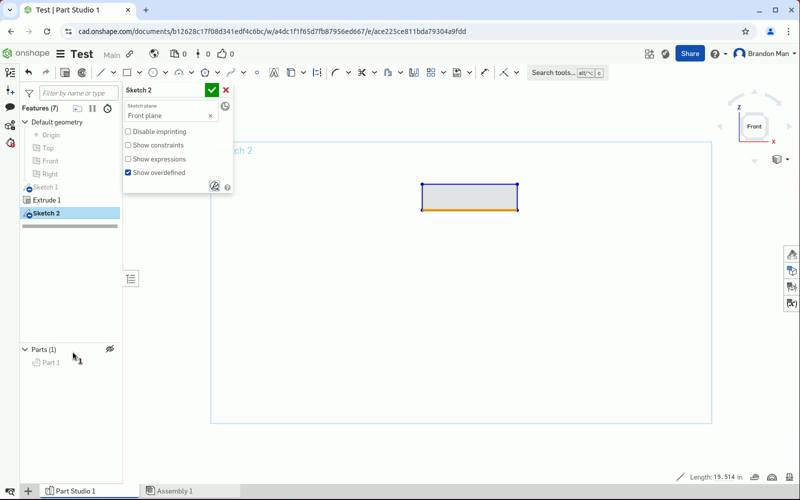
key(shift+y)
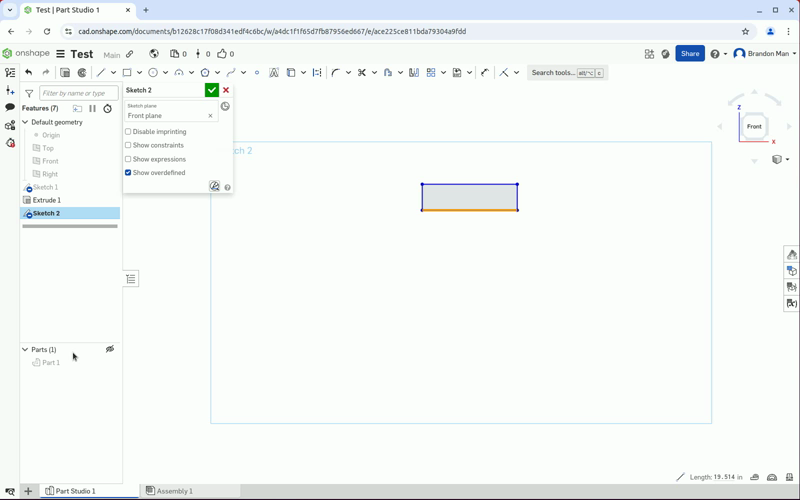
key(shift+e)
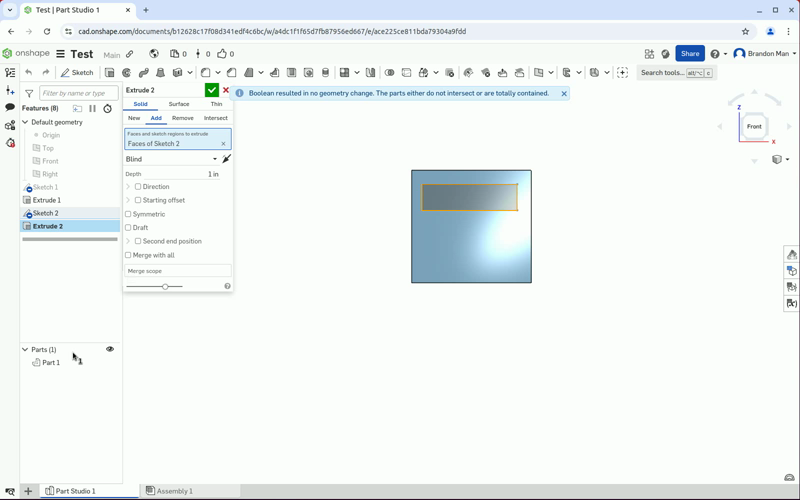
mouse_move(143, 106)
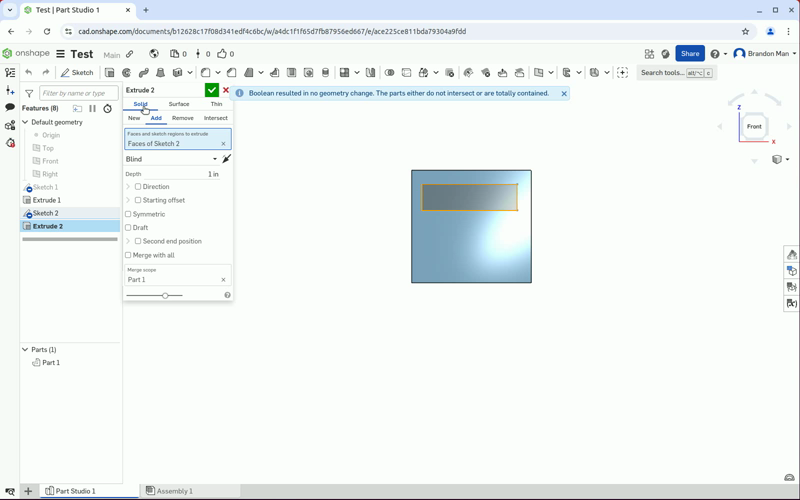
click(143, 106)
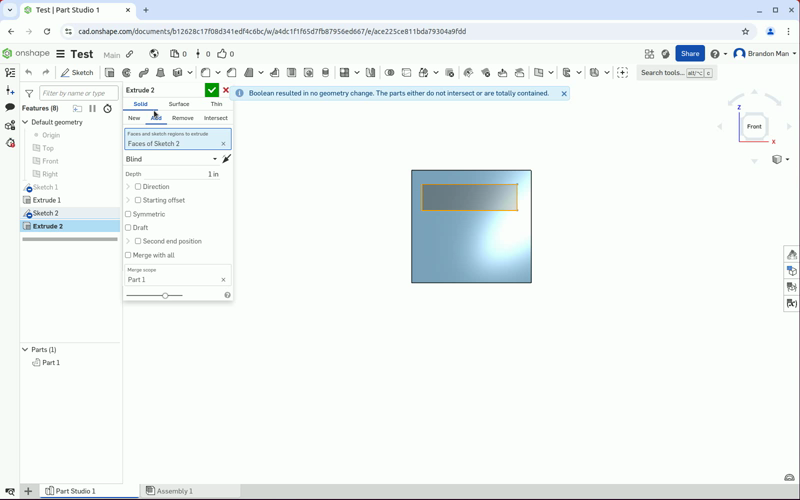
mouse_move(186, 120)
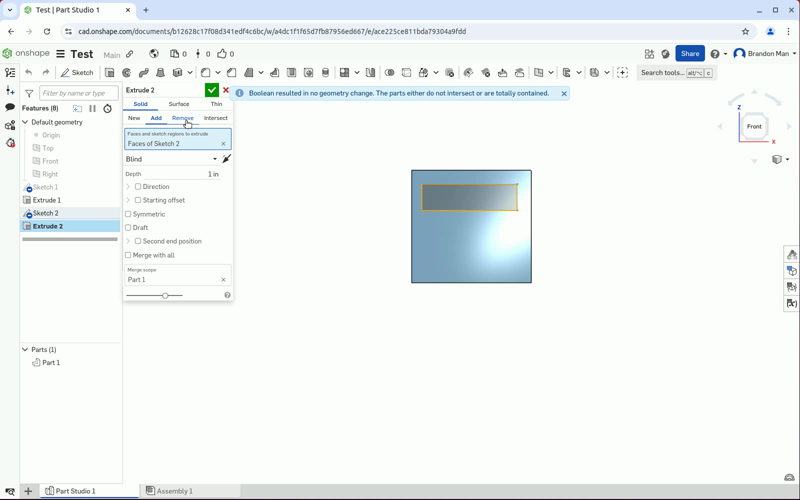
click(186, 120)
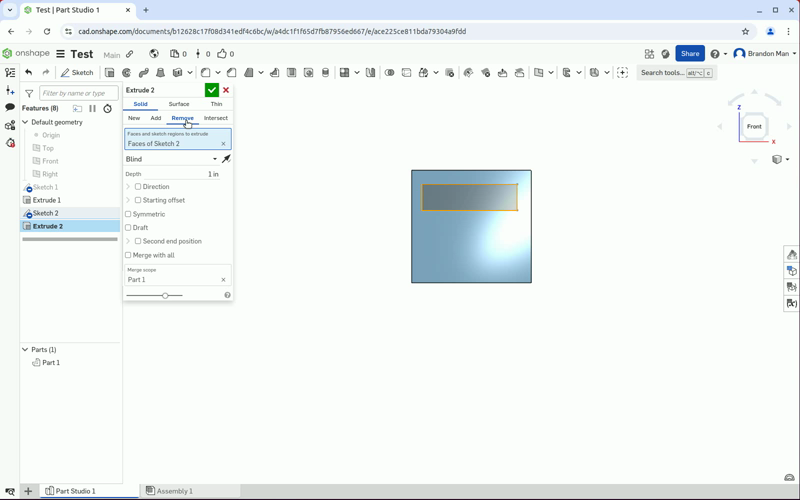
key(tab, 4)
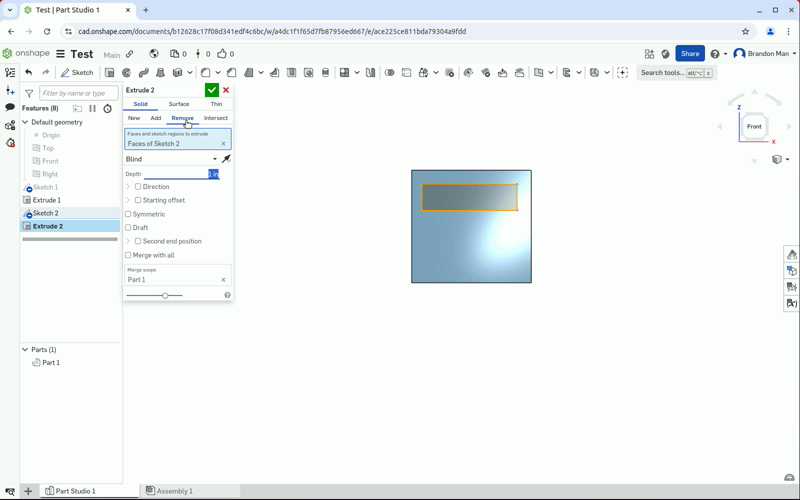
text(-10.591)
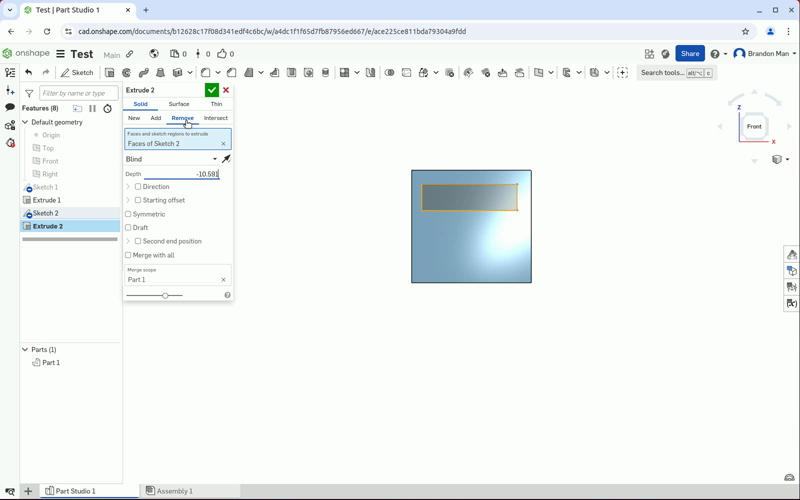
key(tab, 6)
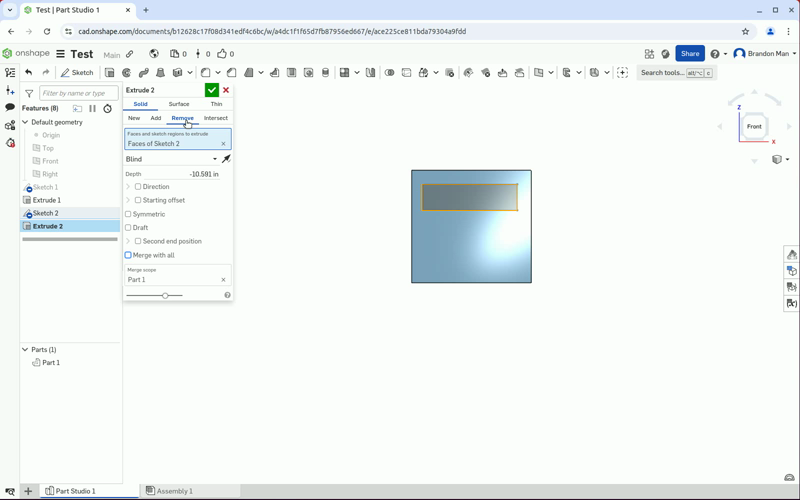
key(space)
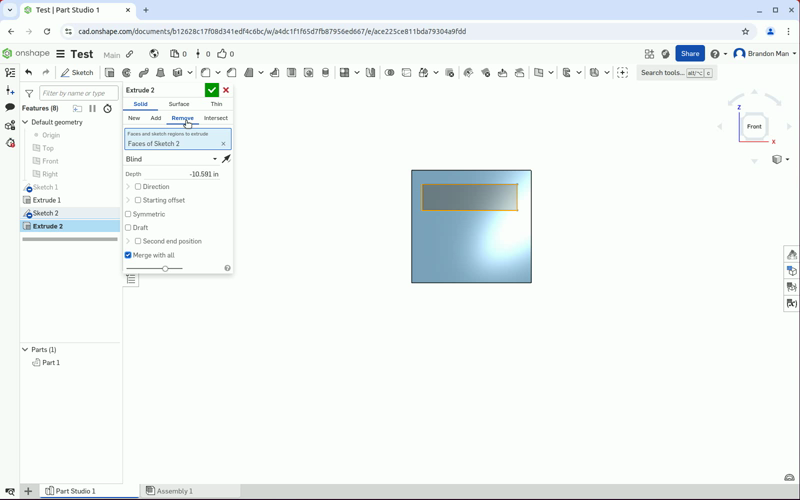
key(enter)
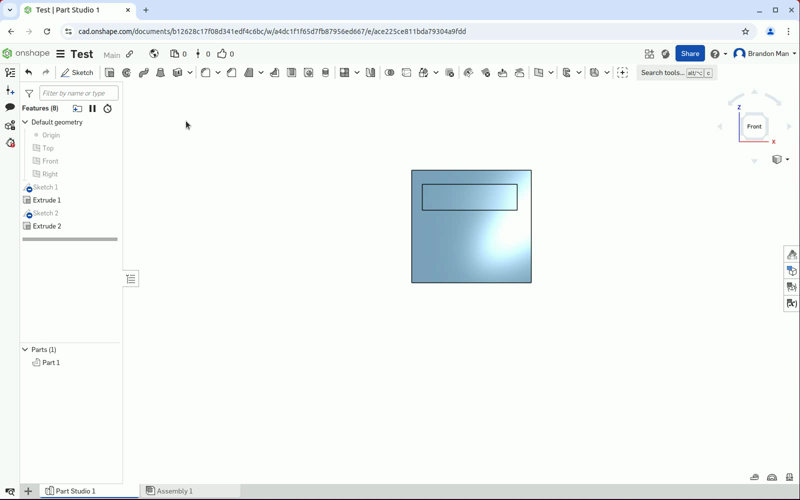
key(shift+h)
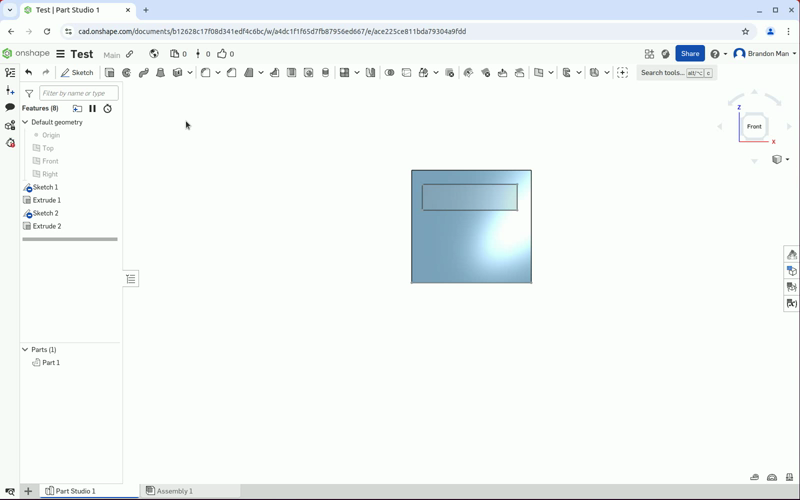
key(shift+h)
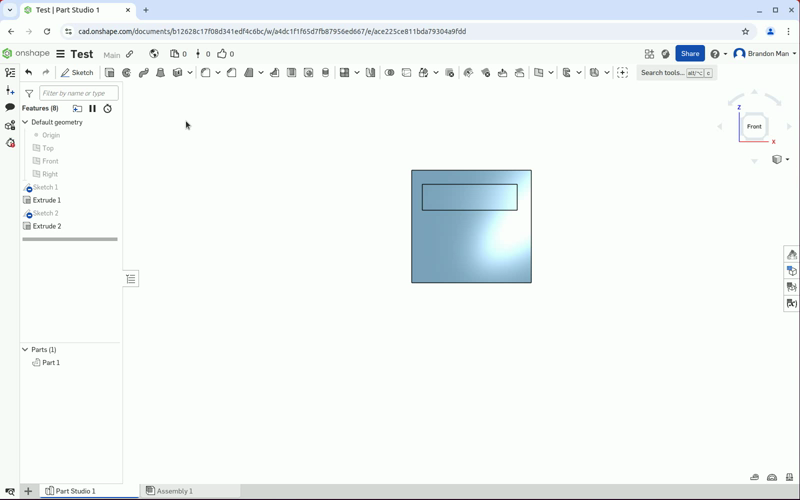
mouse_move(73, 189)
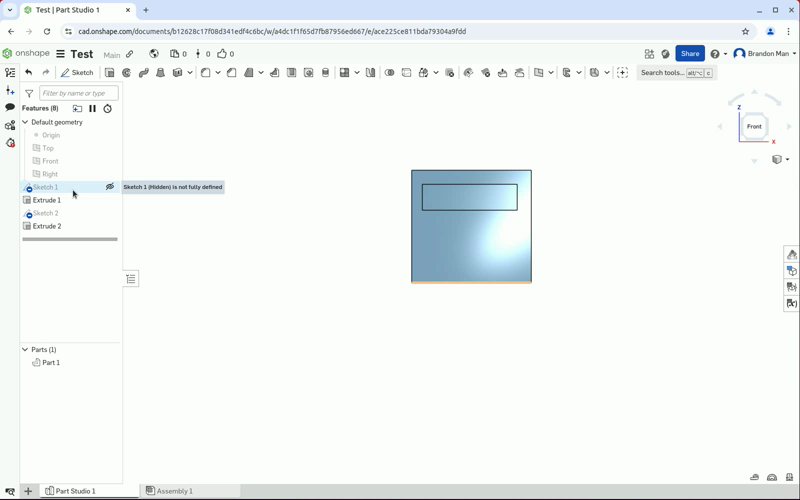
click(73, 189)
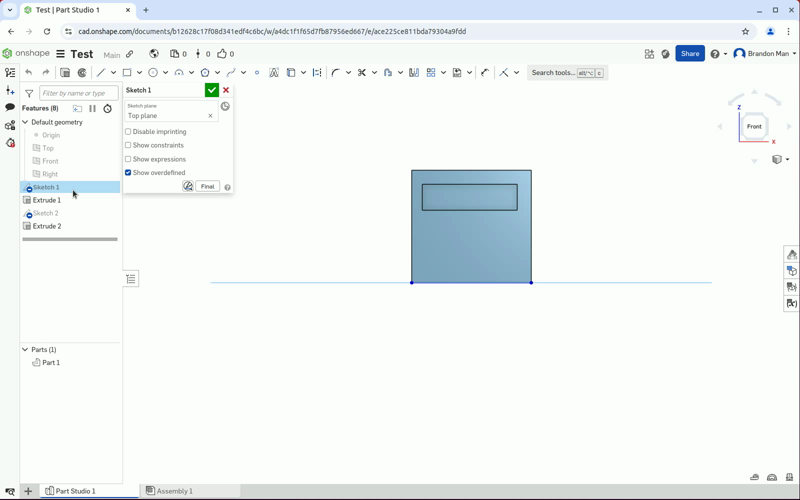
mouse_move(229, 92)
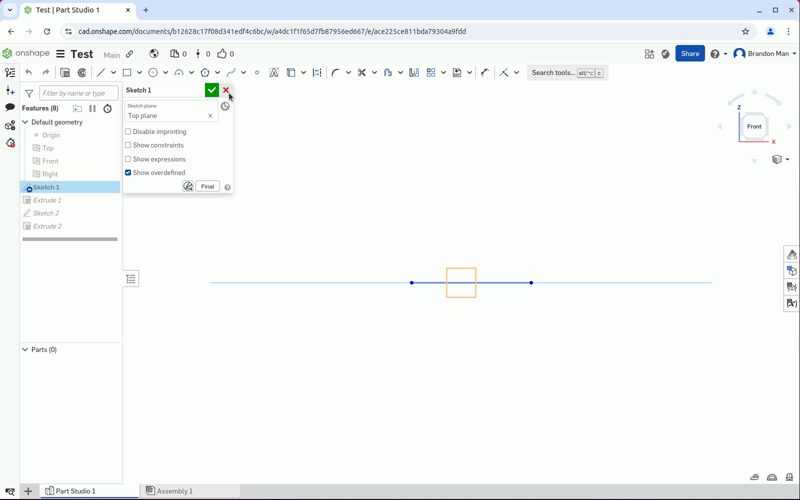
click(229, 92)
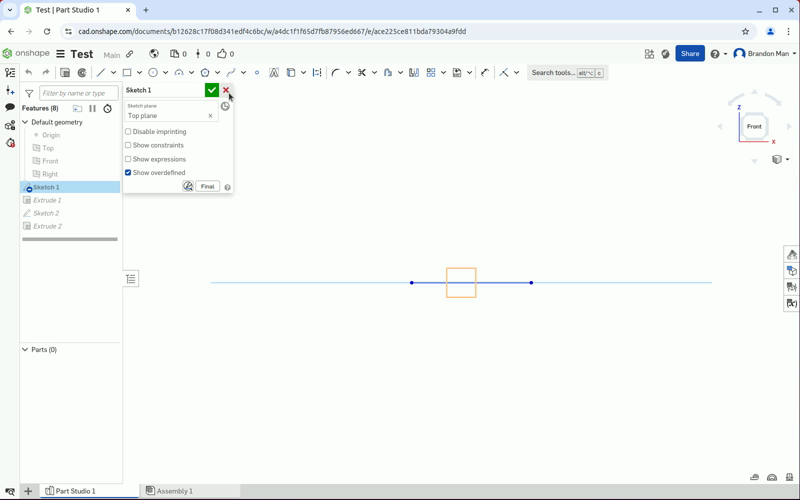
key(shift+s)
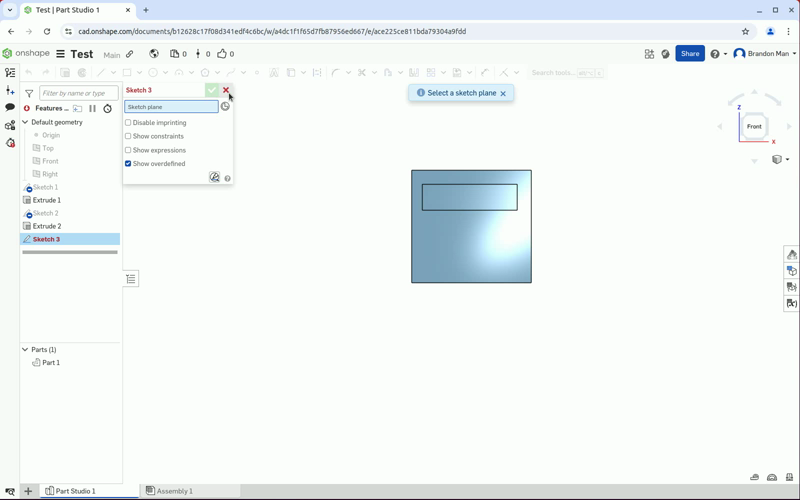
mouse_move(73, 163)
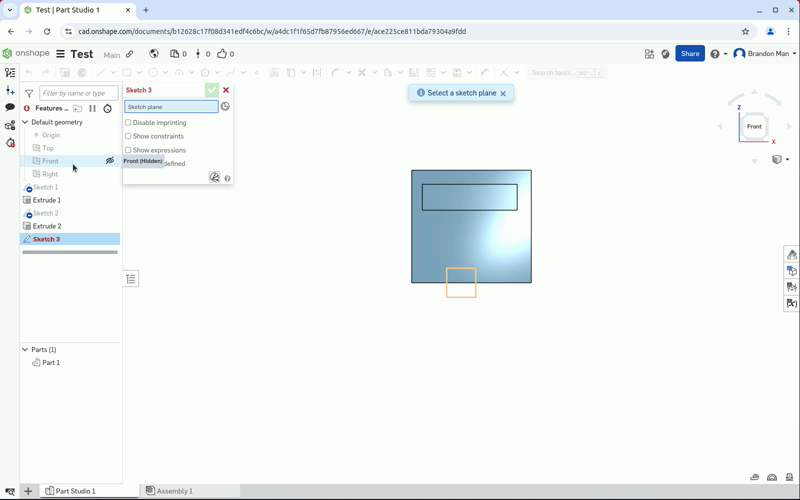
click(73, 163)
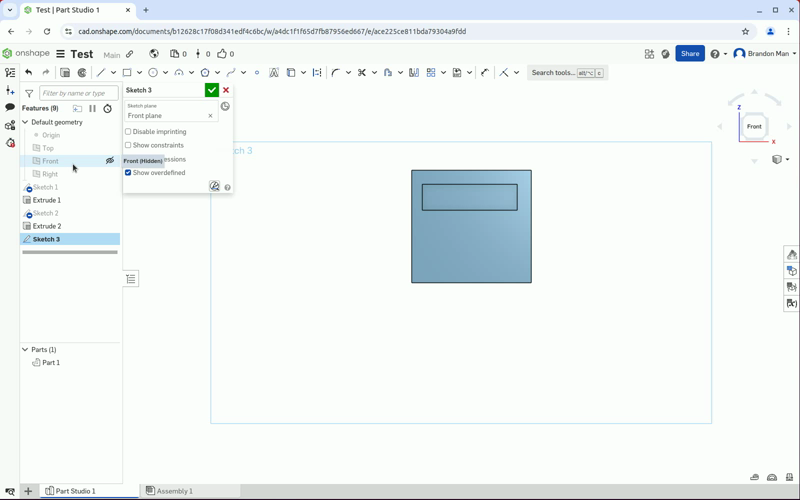
mouse_move(73, 352)
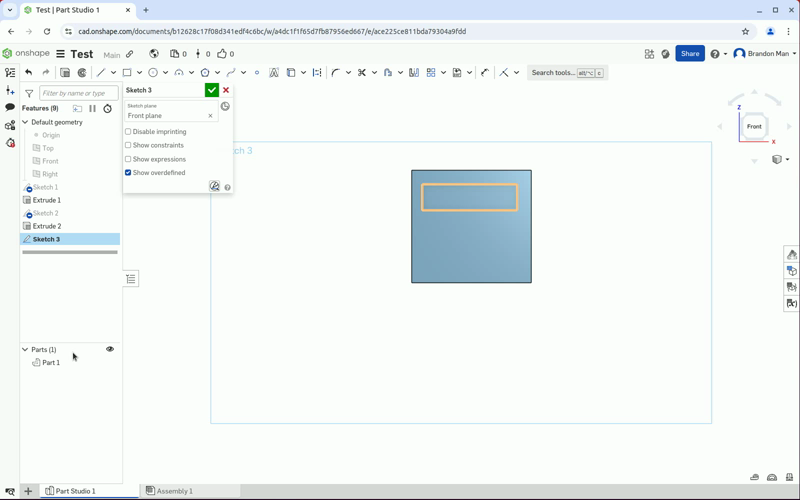
key(y)
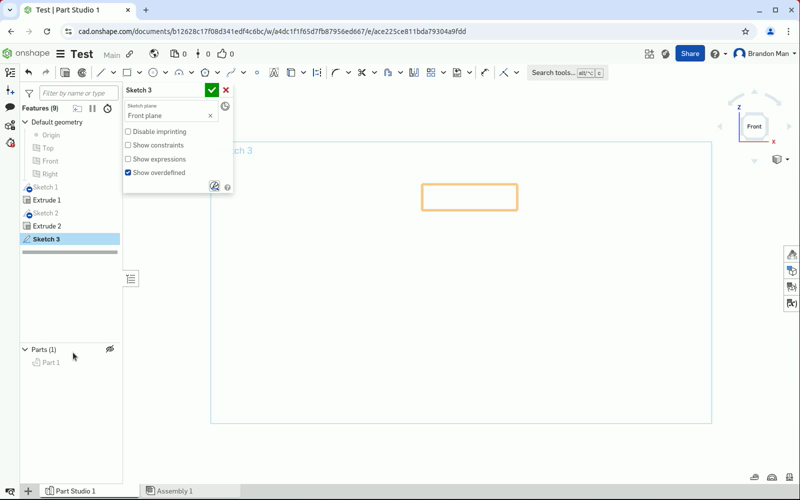
key(l)
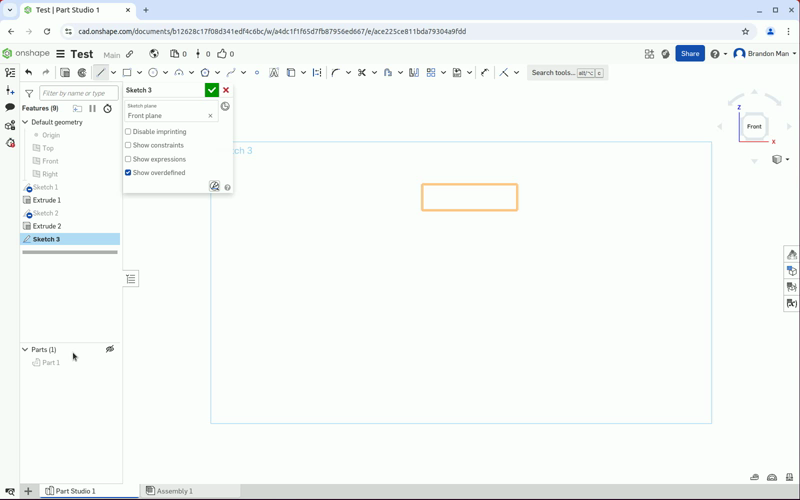
key_down(shift)
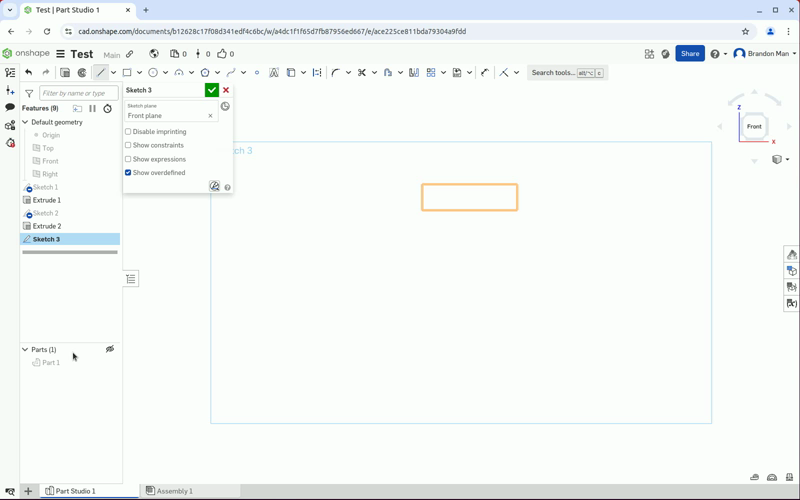
mouse_move(423, 265)
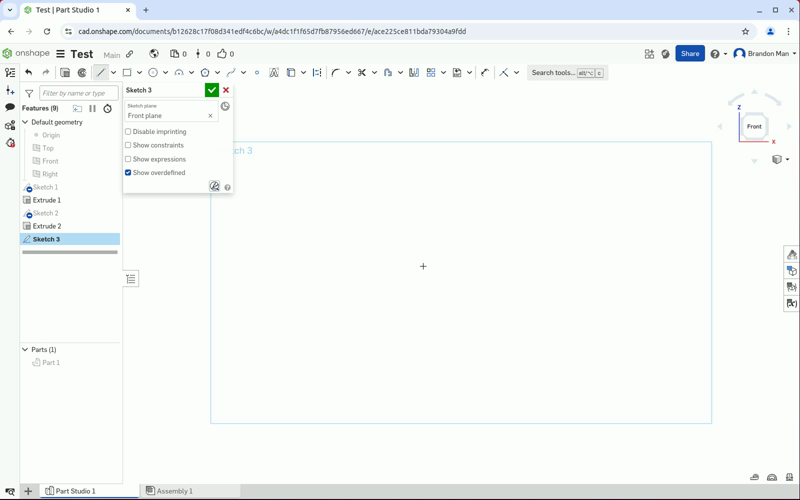
click(423, 265)
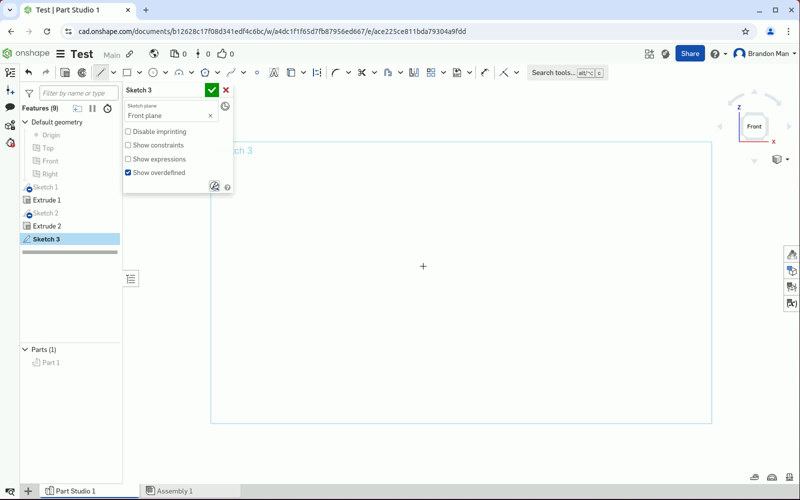
key_up(shift)
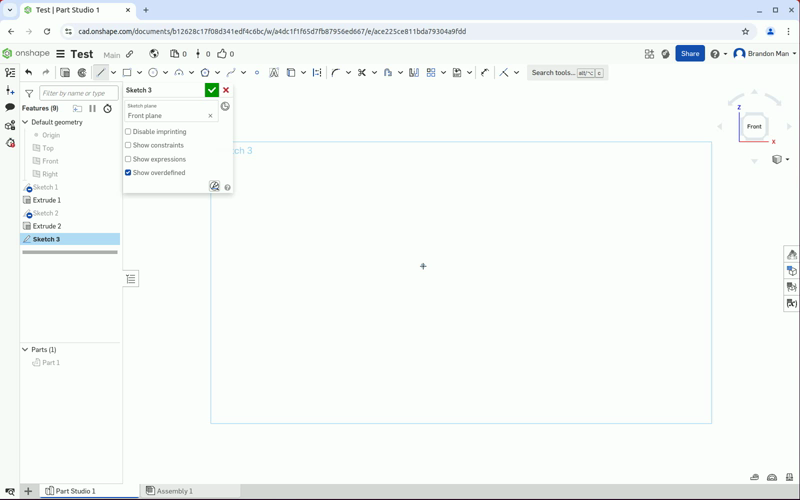
key_down(shift)
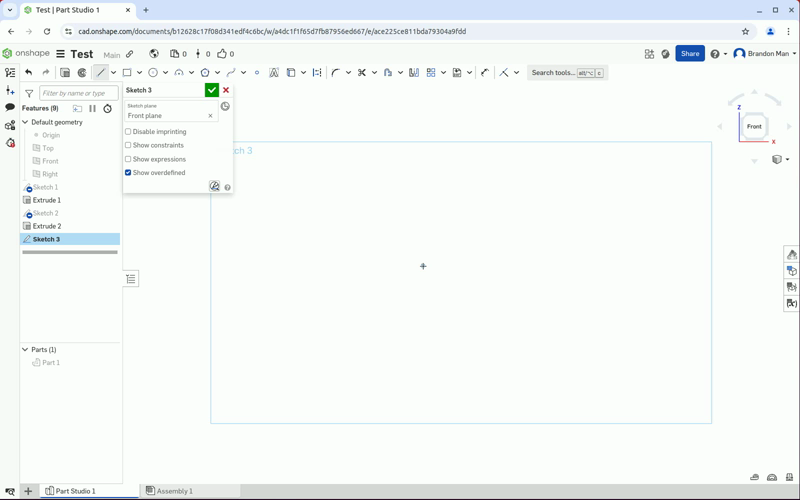
mouse_move(517, 265)
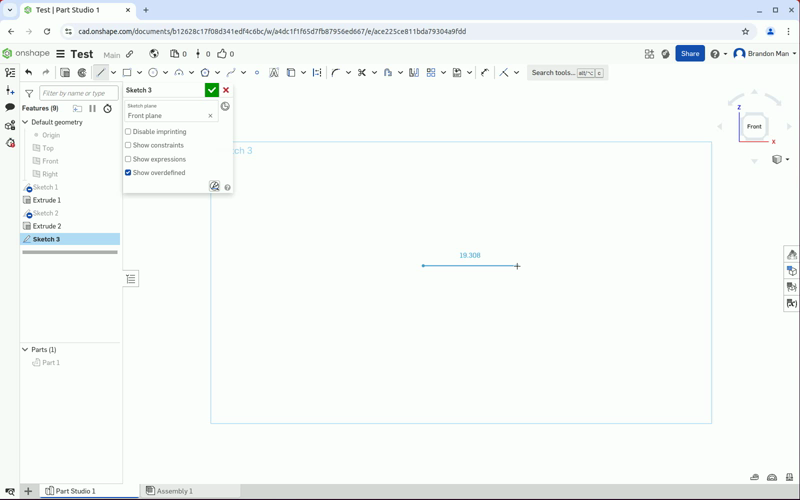
click(517, 265)
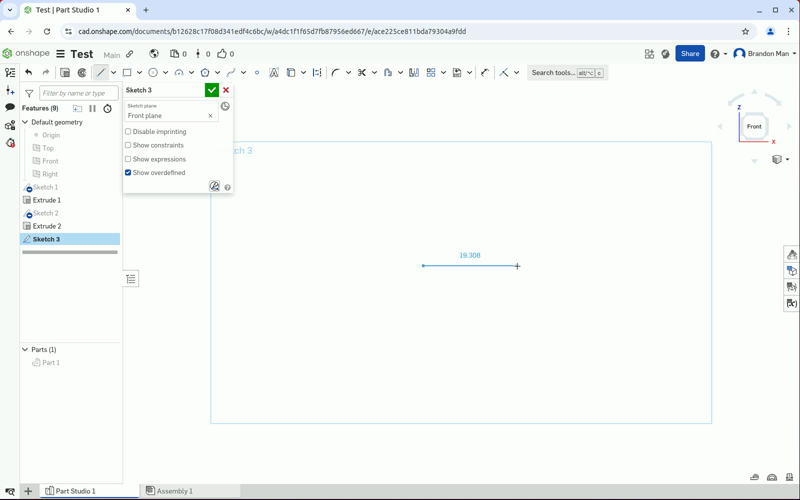
key_up(shift)
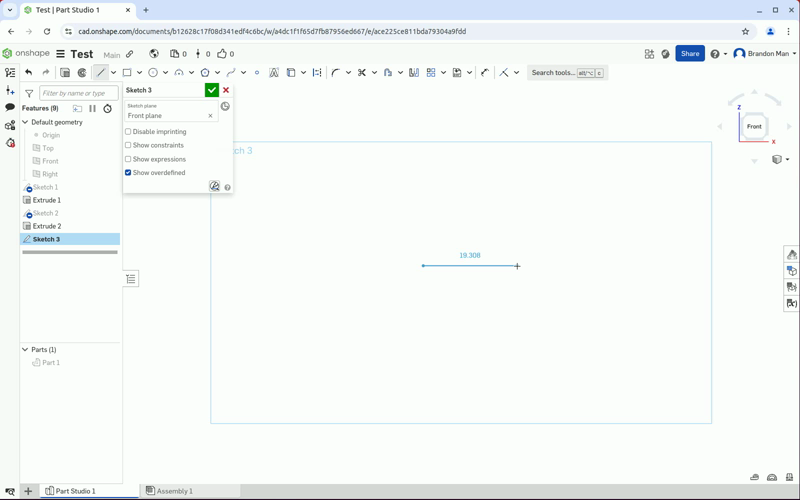
key_down(shift)
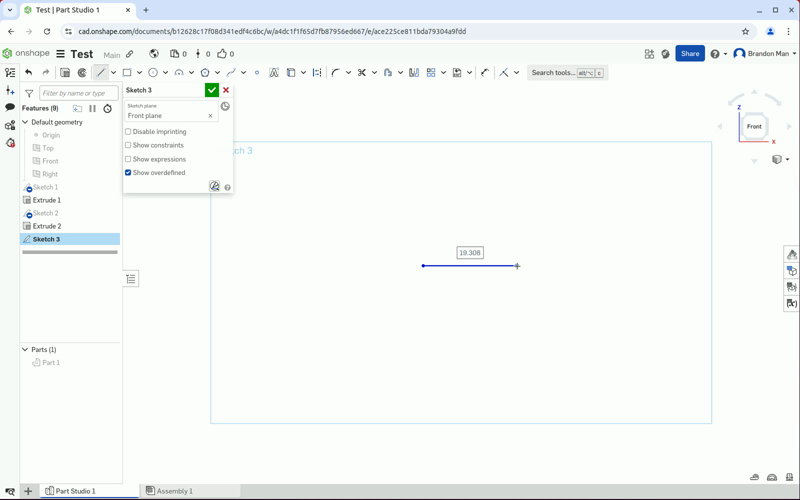
mouse_move(547, 265)
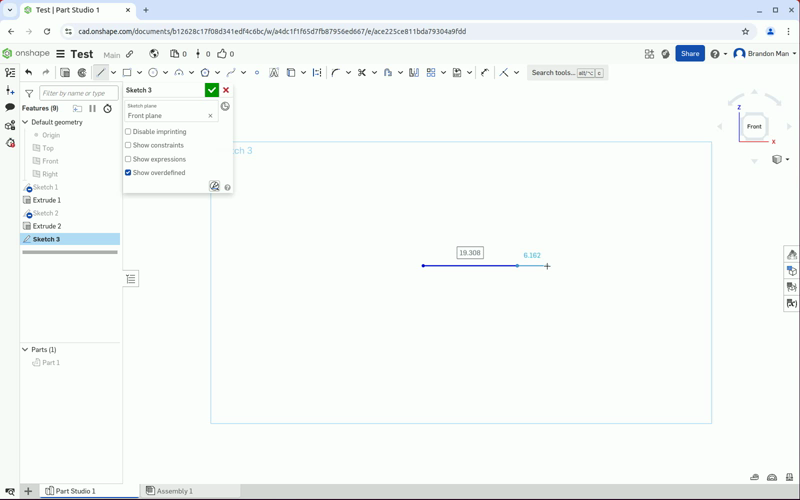
mouse_move(517, 237)
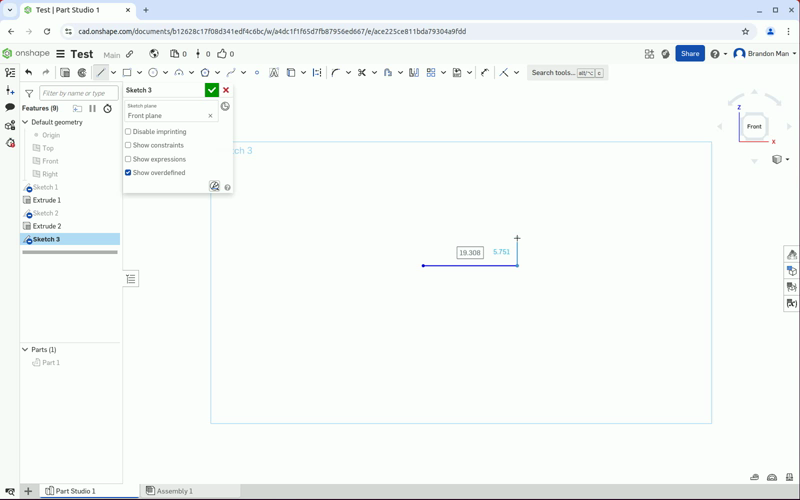
click(517, 237)
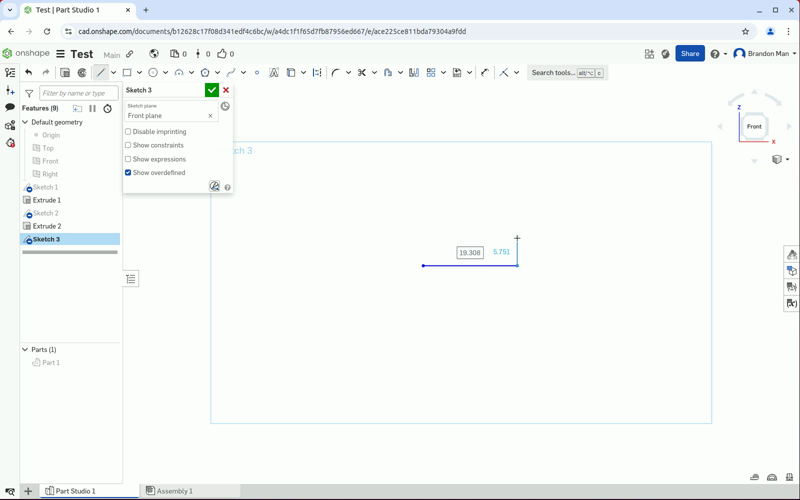
key_up(shift)
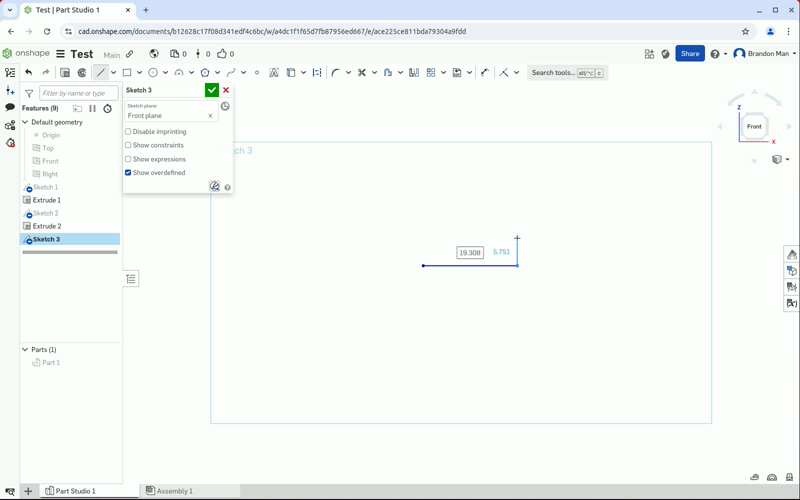
key_down(shift)
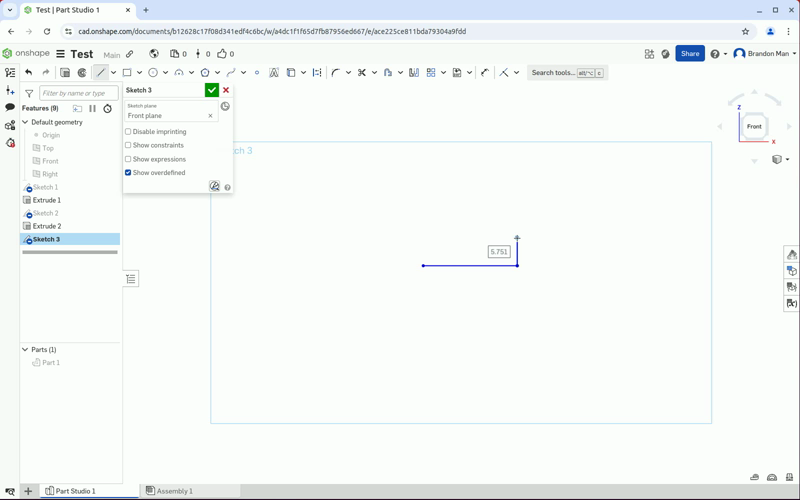
mouse_move(423, 237)
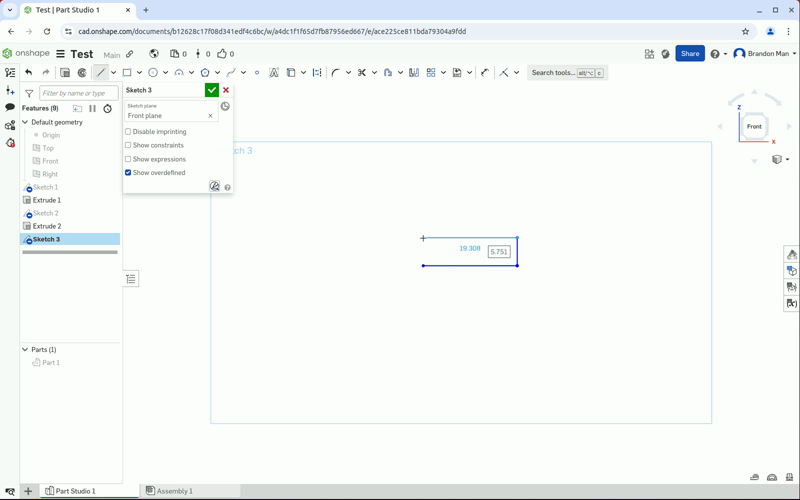
click(423, 237)
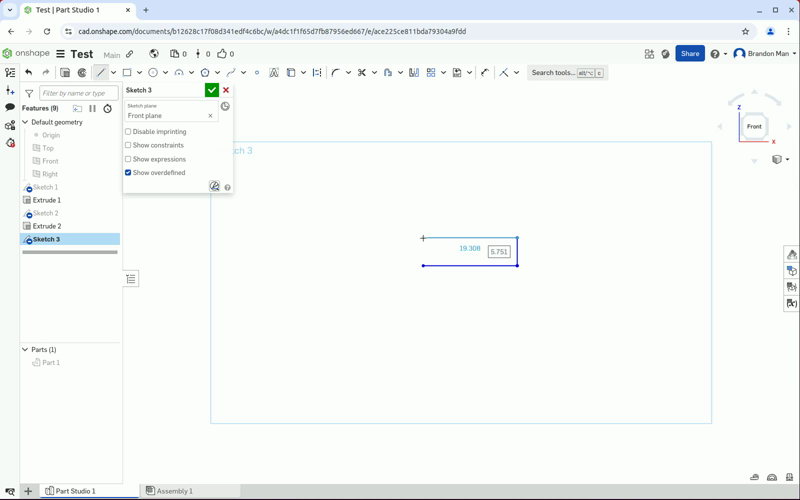
key_up(shift)
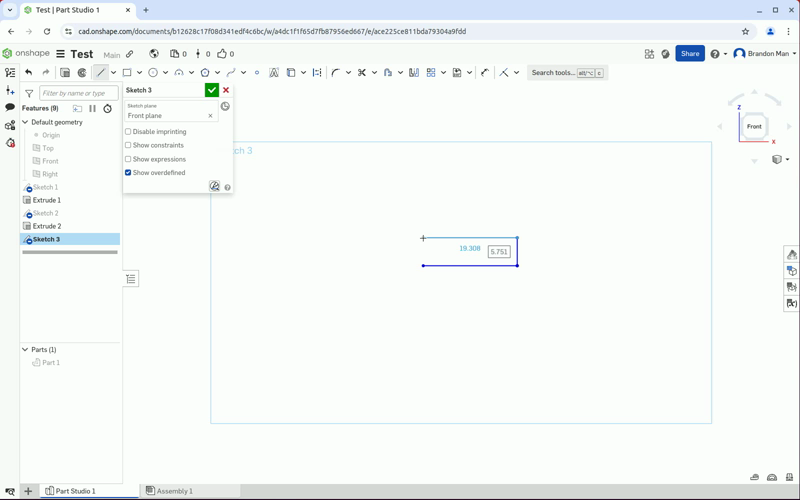
mouse_move(453, 237)
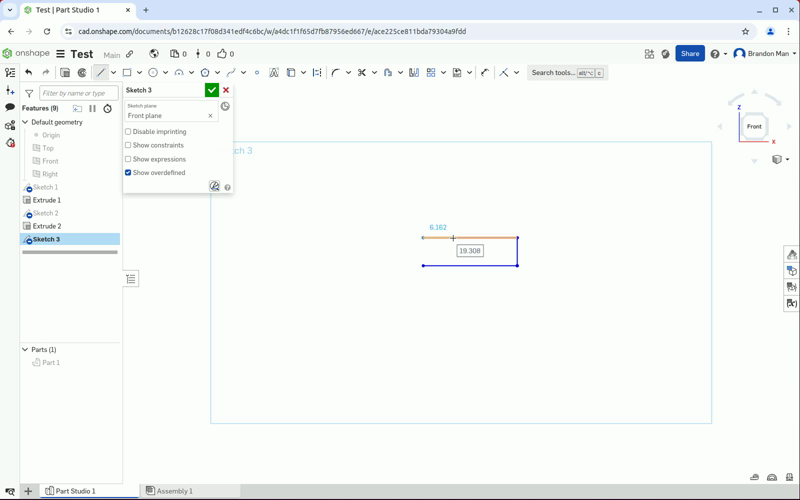
key_down(shift)
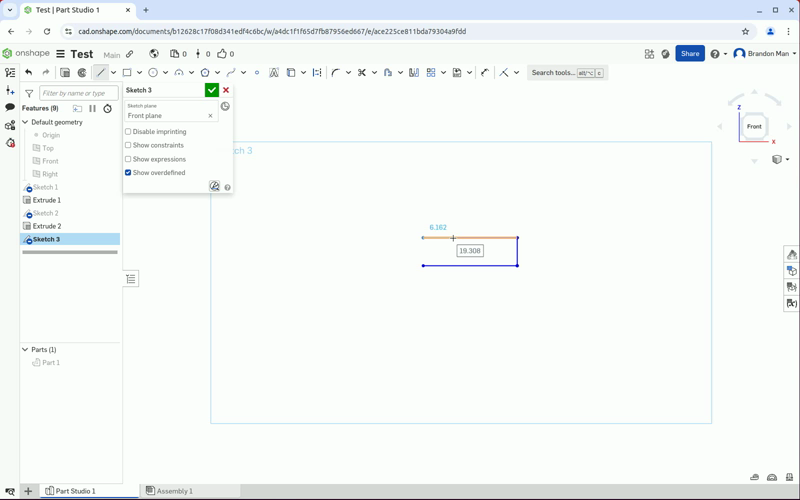
mouse_move(423, 265)
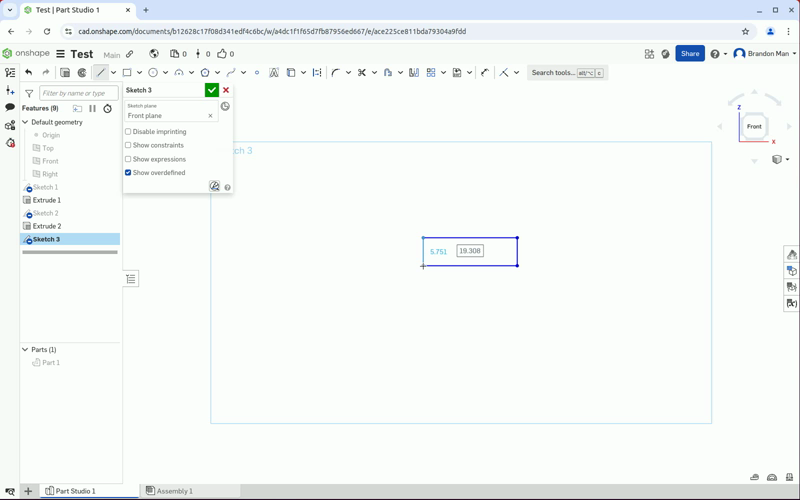
key_up(shift)
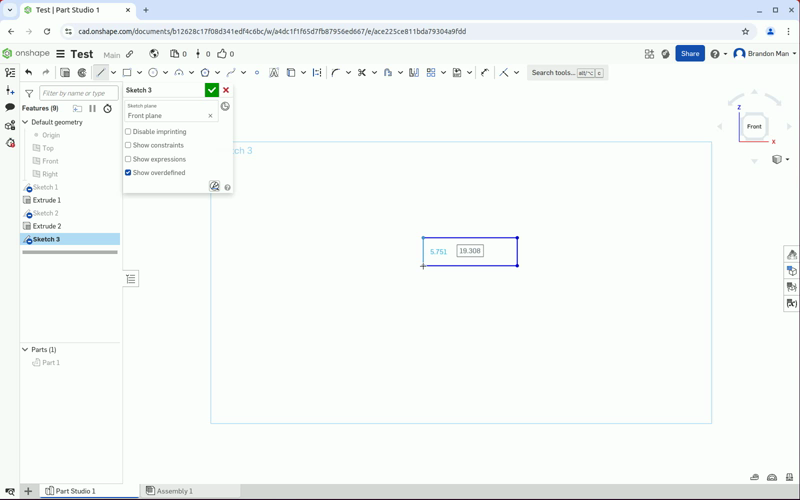
click(423, 265)
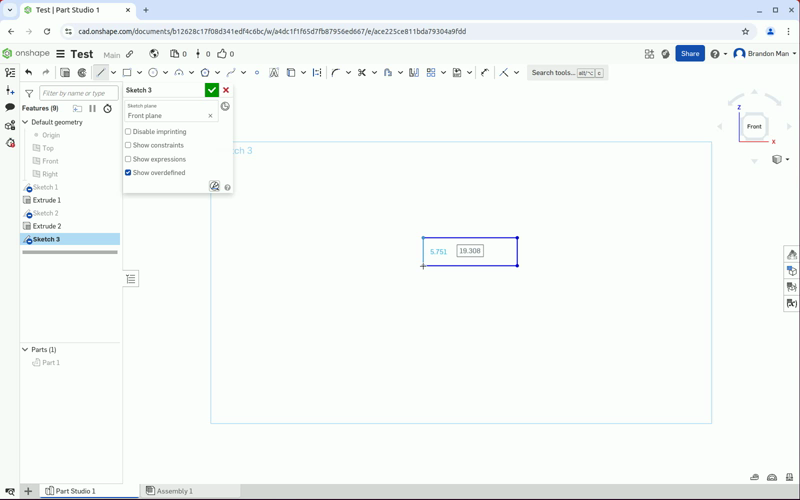
key(esc)
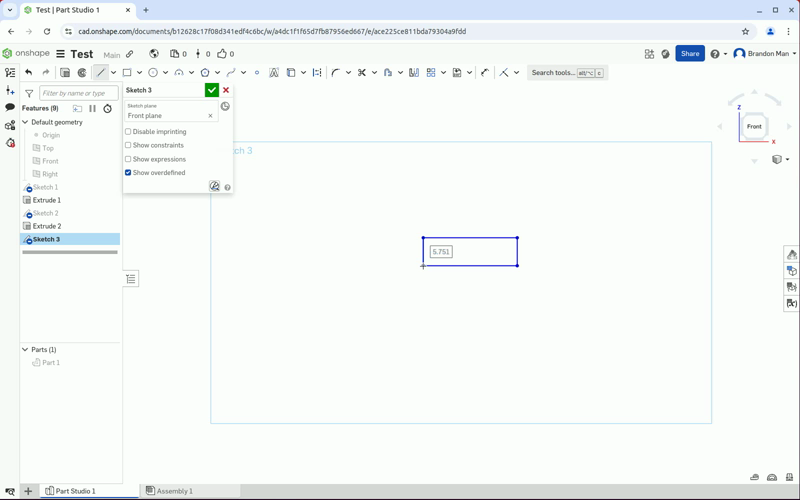
mouse_move(500, 260)
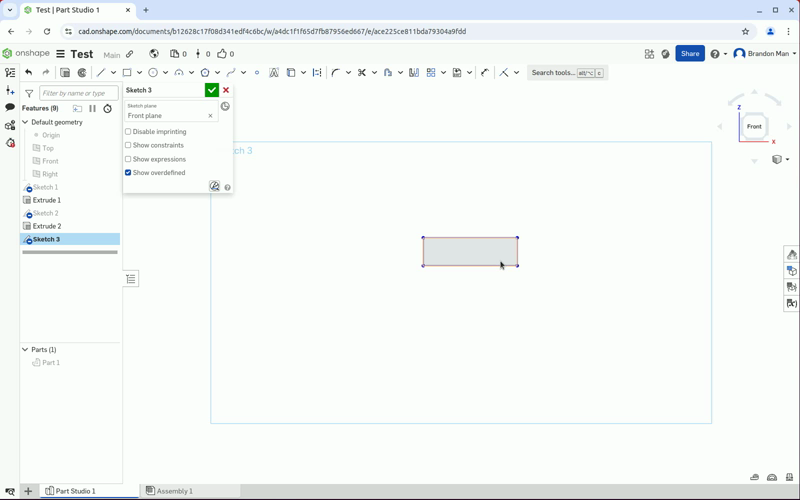
click(500, 260)
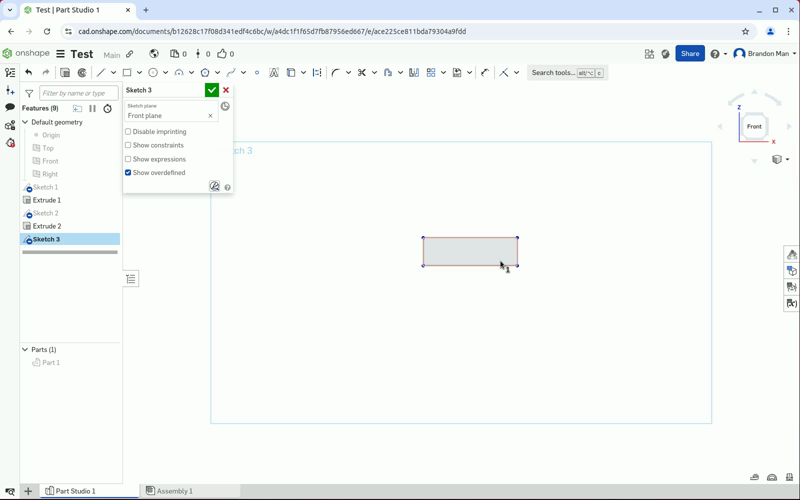
mouse_move(73, 352)
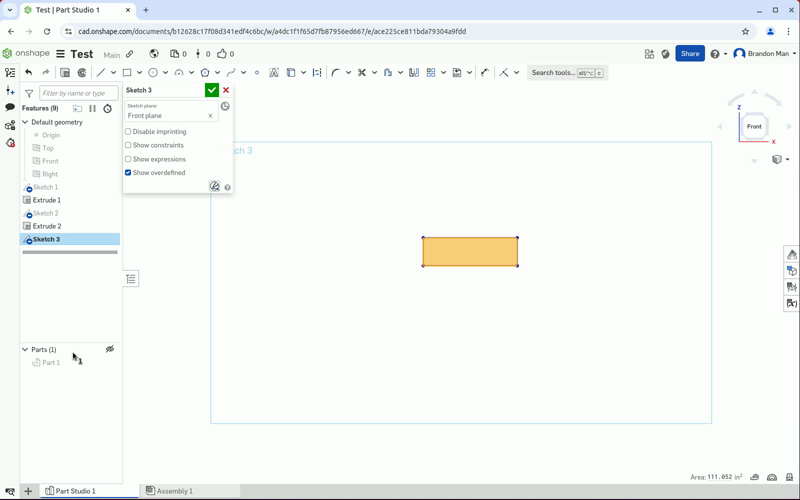
key(shift+y)
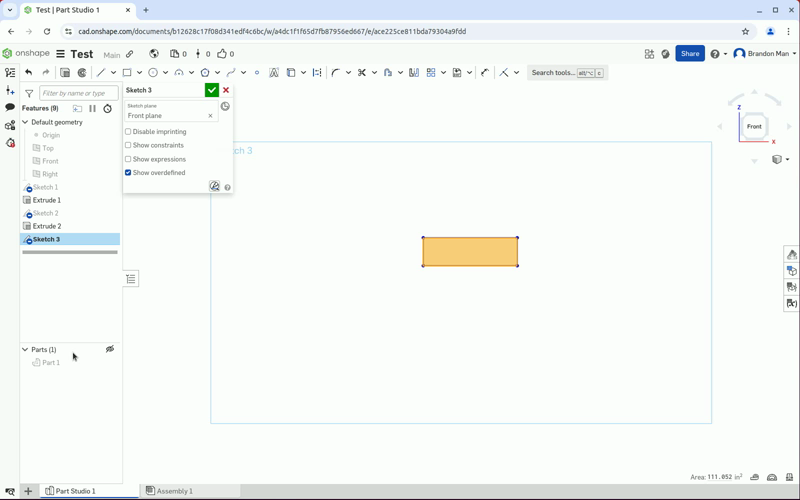
key(shift+e)
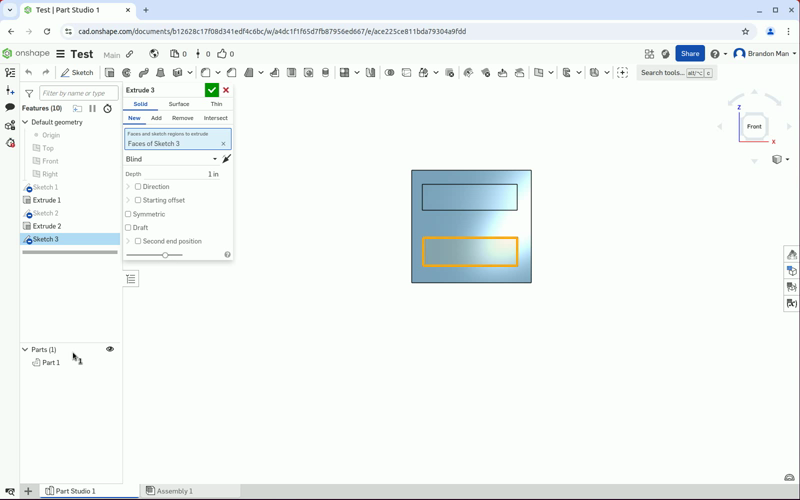
mouse_move(143, 106)
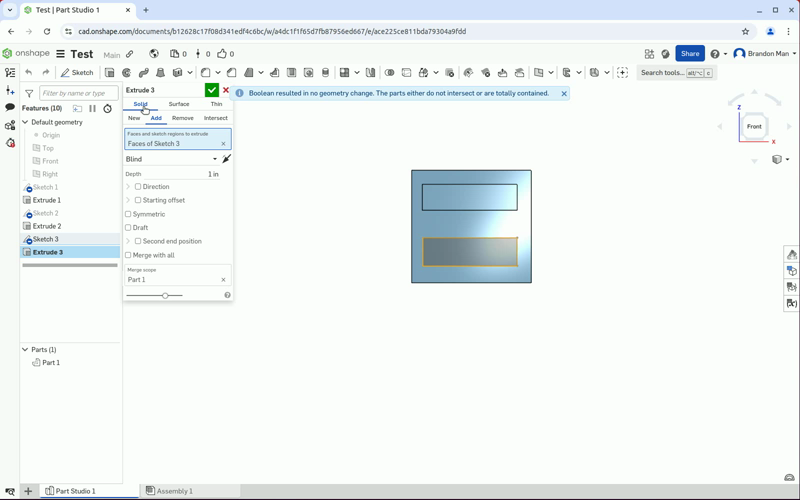
click(143, 106)
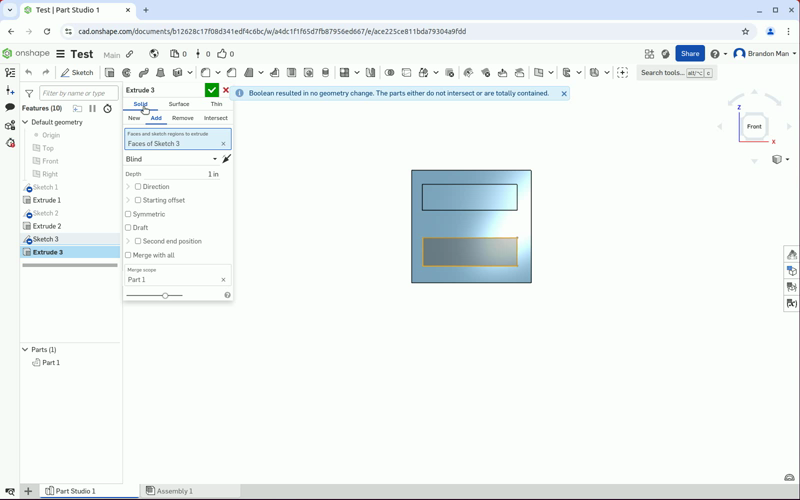
mouse_move(186, 120)
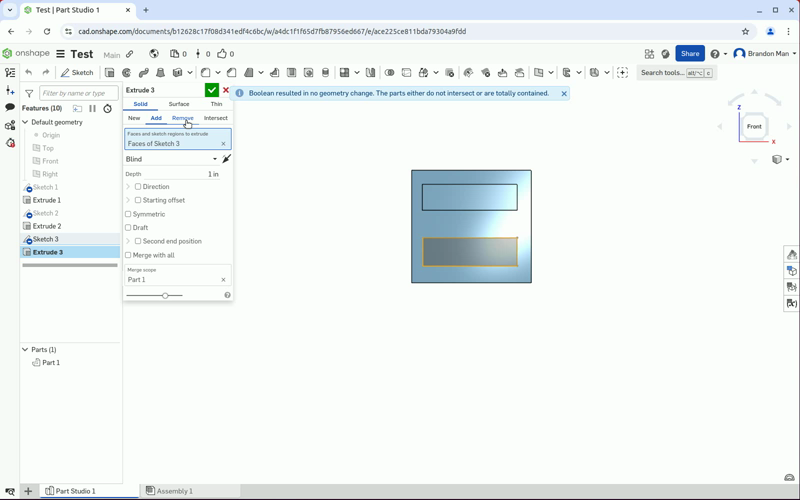
click(186, 120)
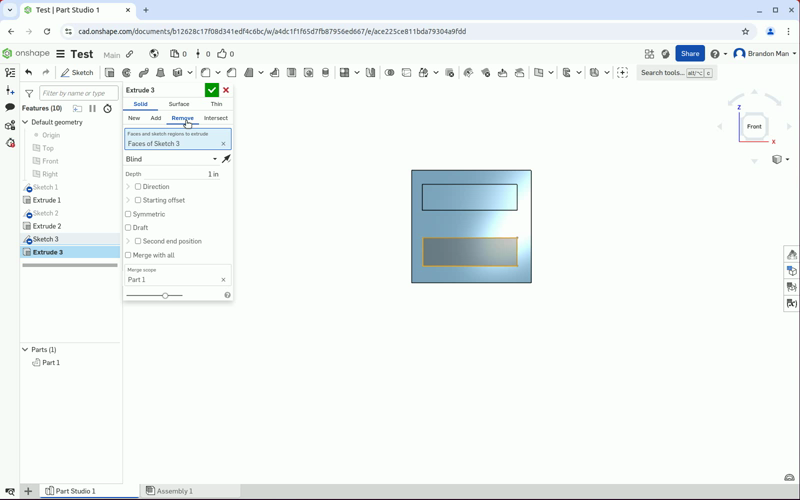
key(tab, 4)
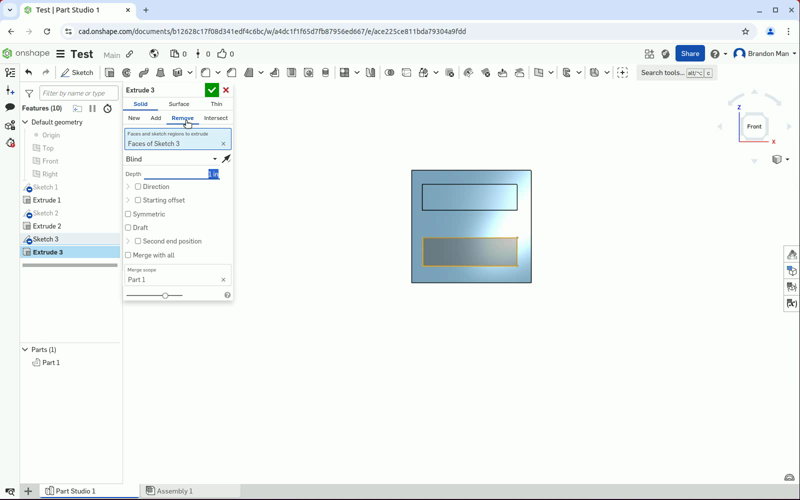
text(-10.591)
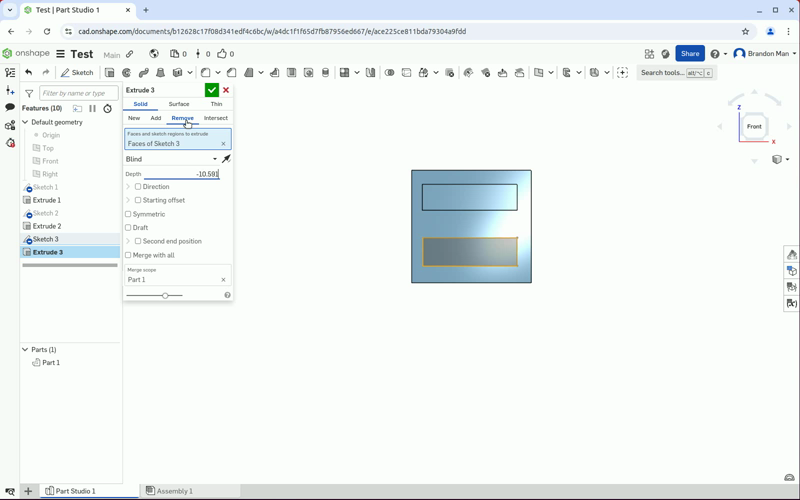
key(tab, 6)
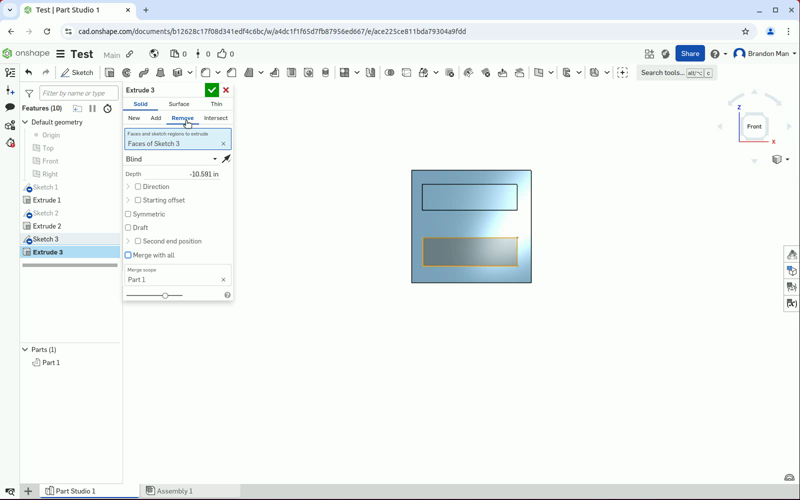
key(space)
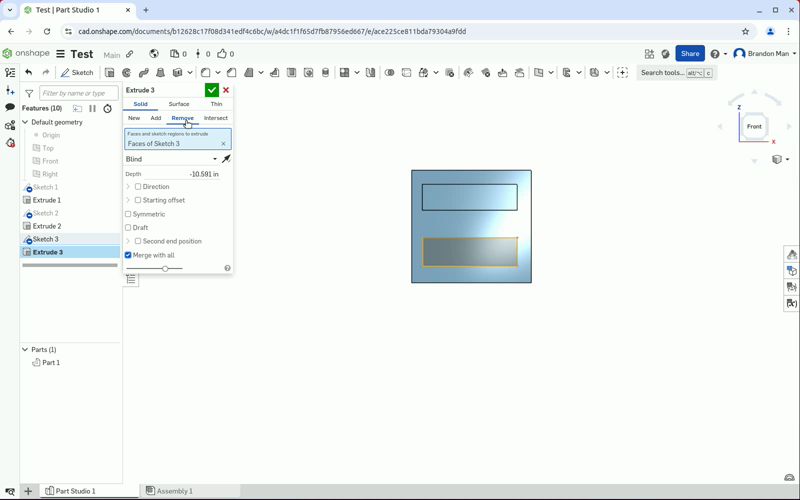
key(enter)
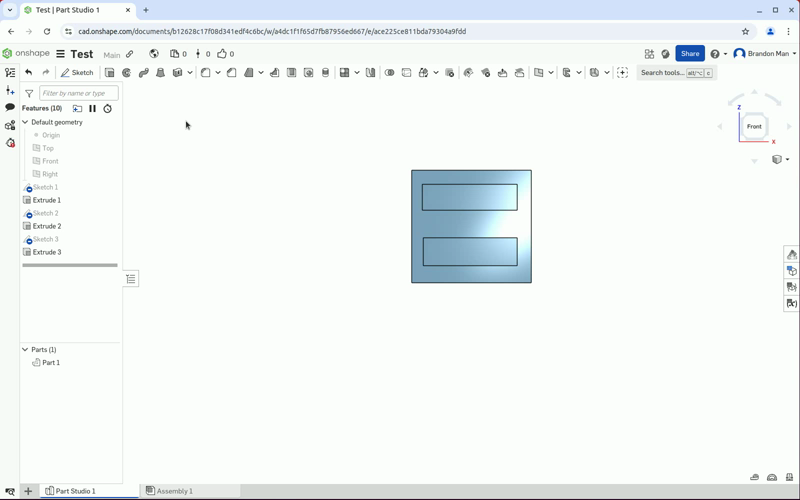
key(shift+h)
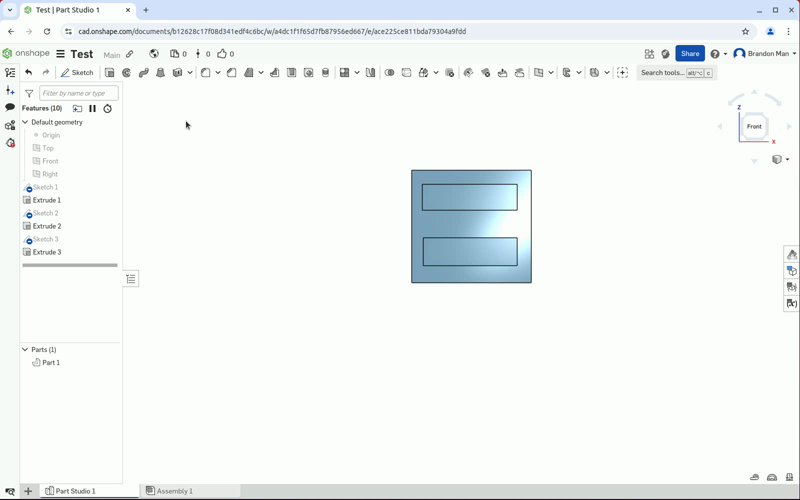
key(shift+h)
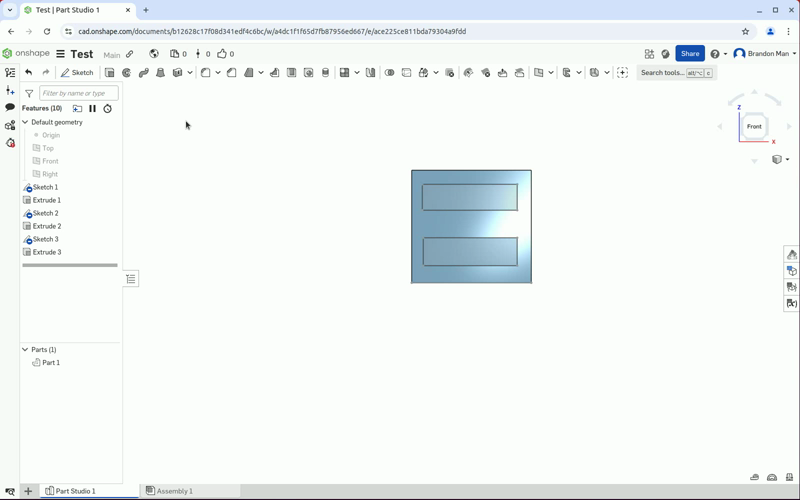
key(shift+7)
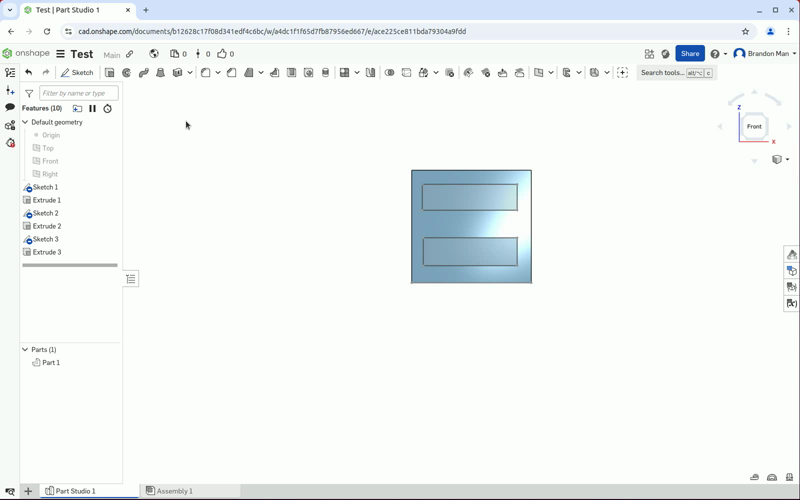
key(left, 2)
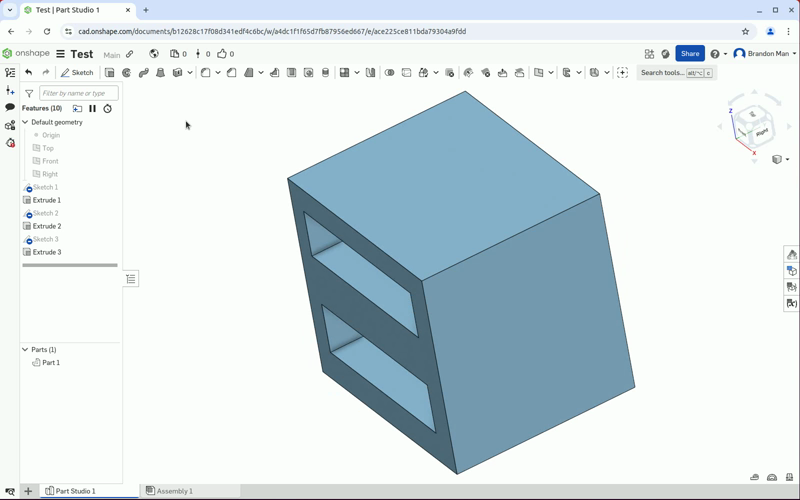
key(down, 2)
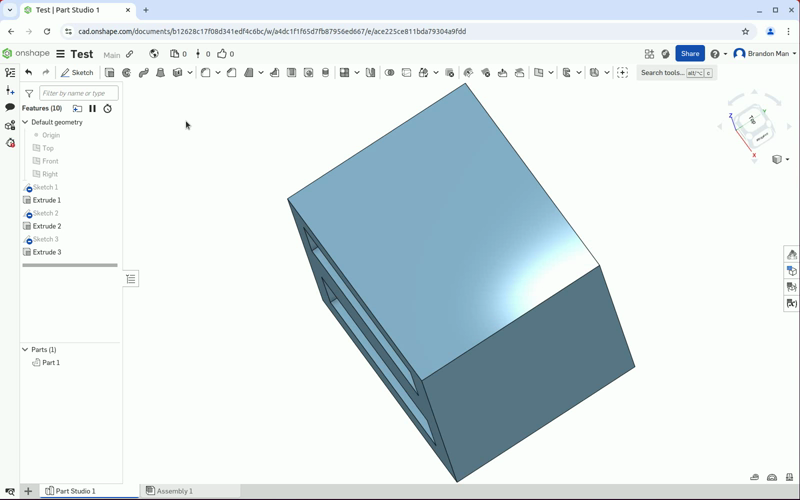
key(up, 2)
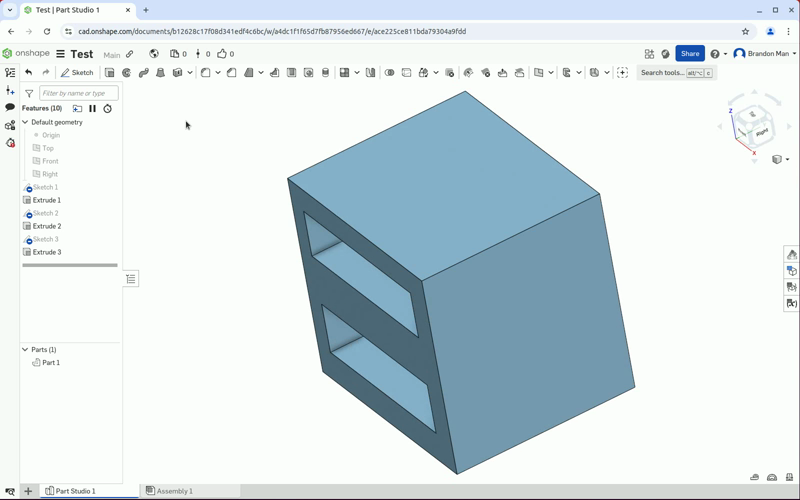
key(right, 2)
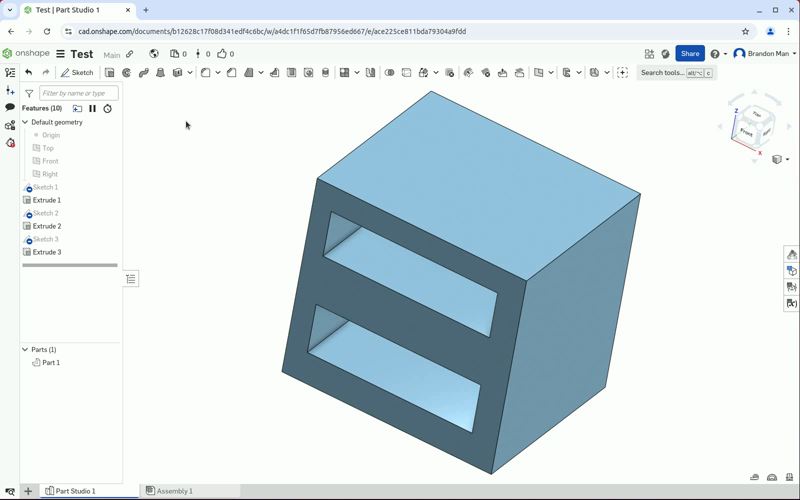
mouse_move(73, 189)
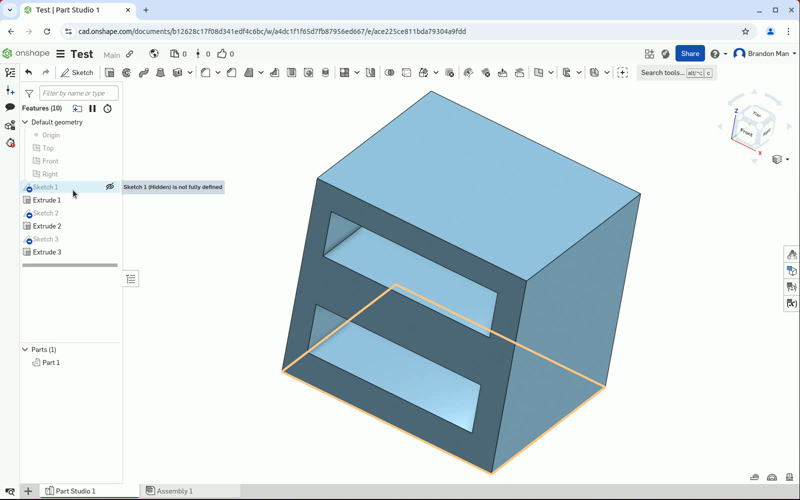
click(73, 189)